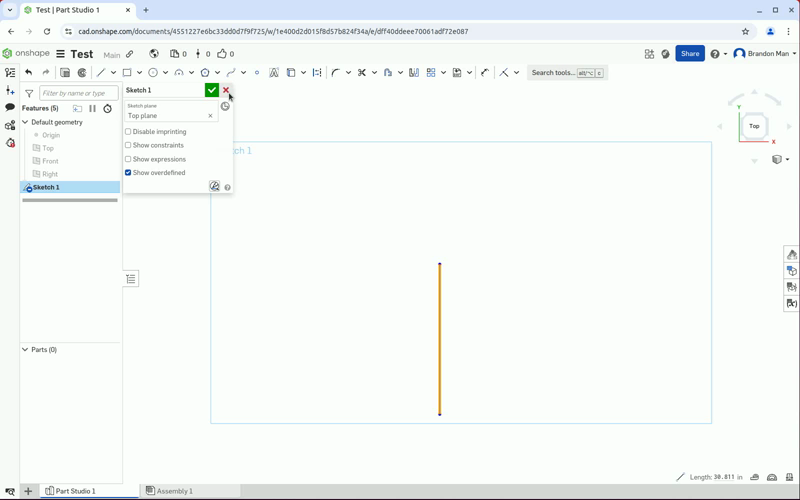
key(shift+h)
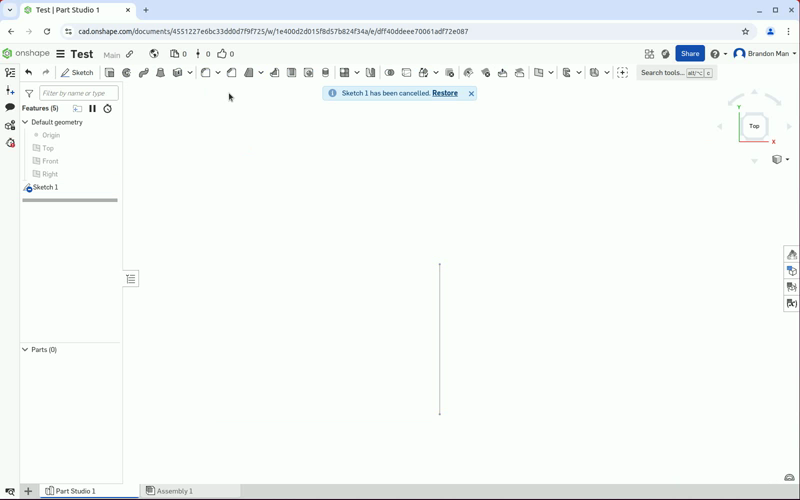
key(shift+s)
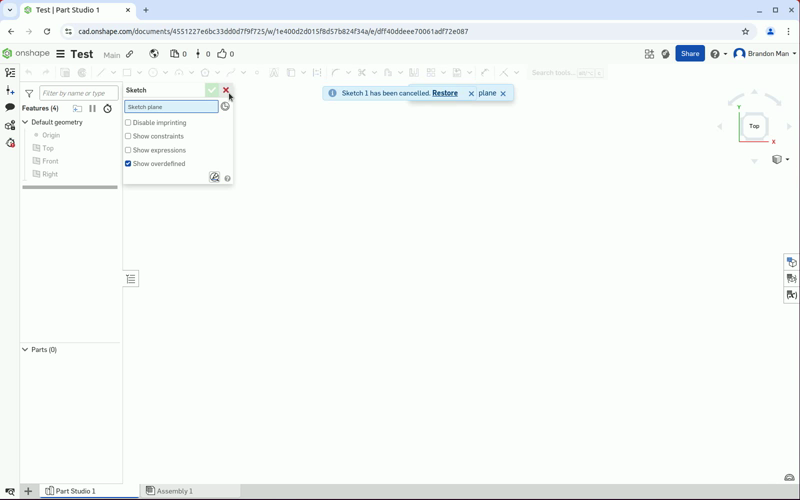
mouse_move(73, 150)
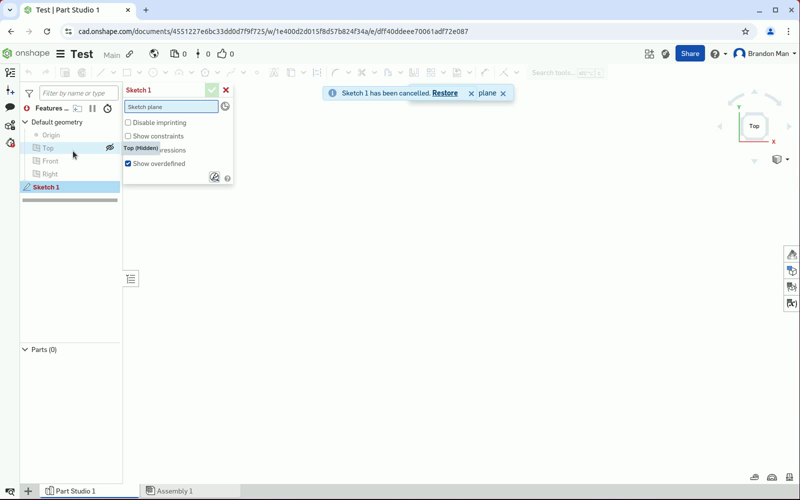
click(73, 150)
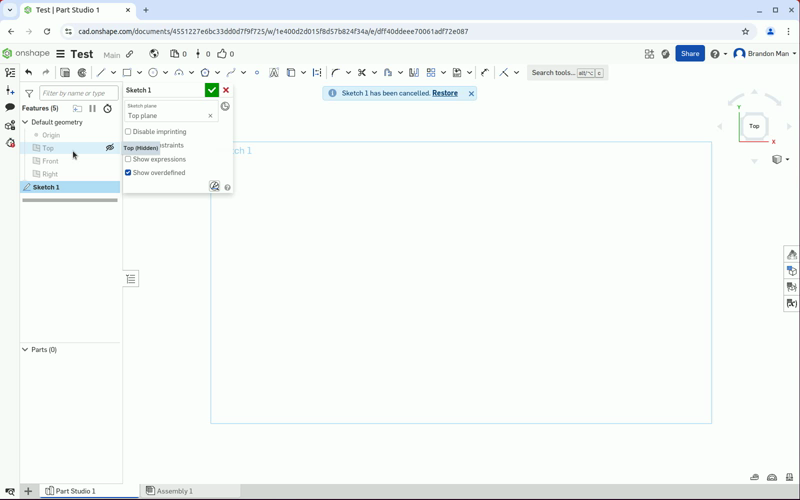
mouse_move(73, 352)
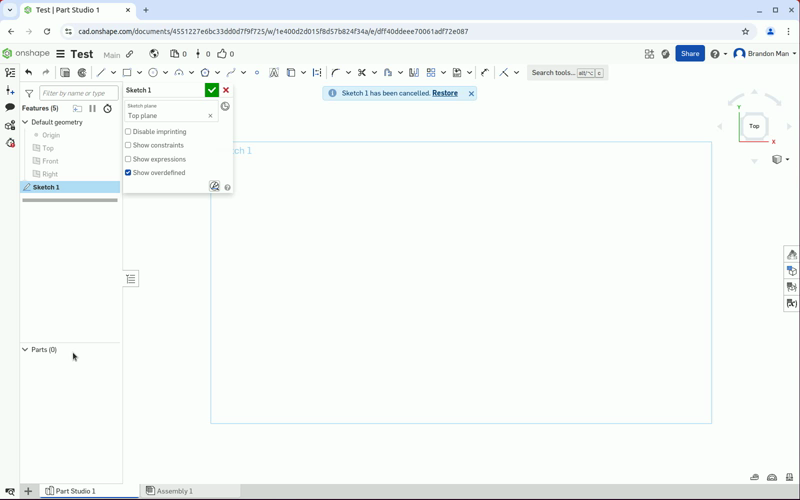
key(y)
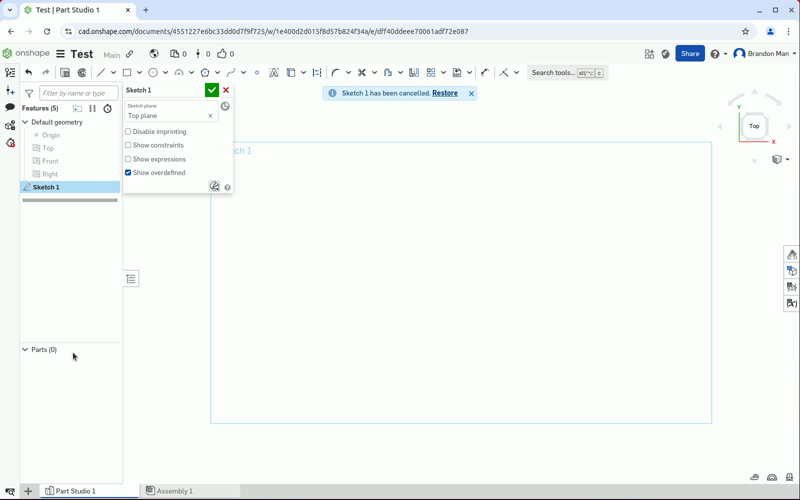
key(l)
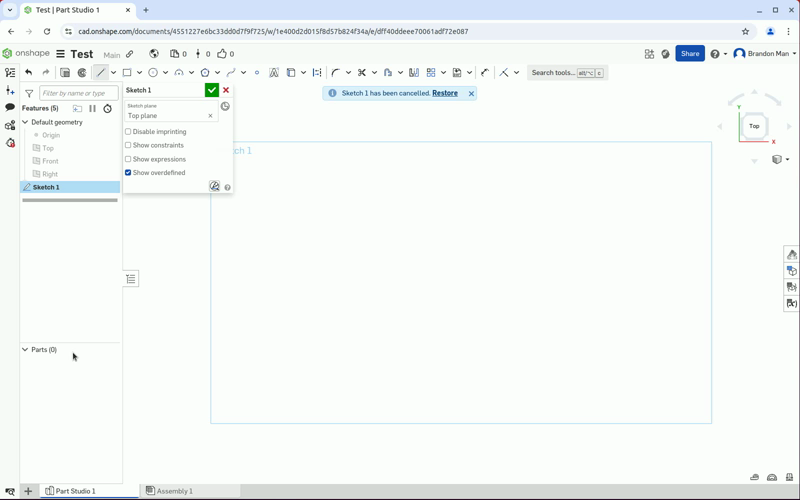
key_down(shift)
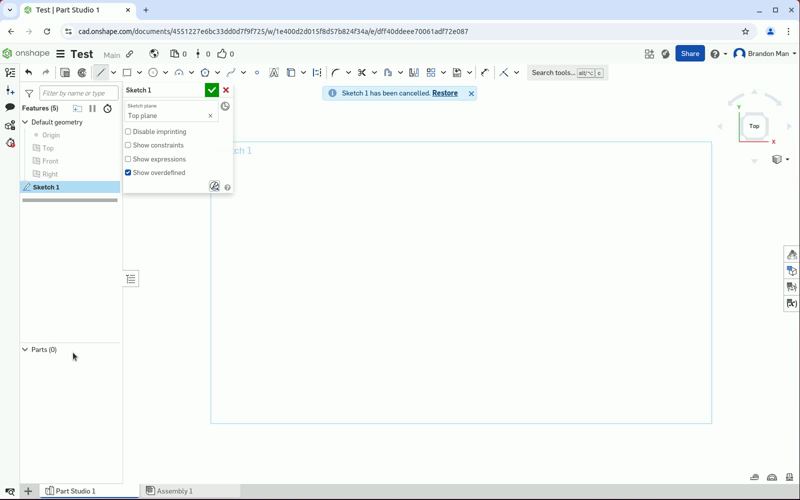
mouse_move(423, 225)
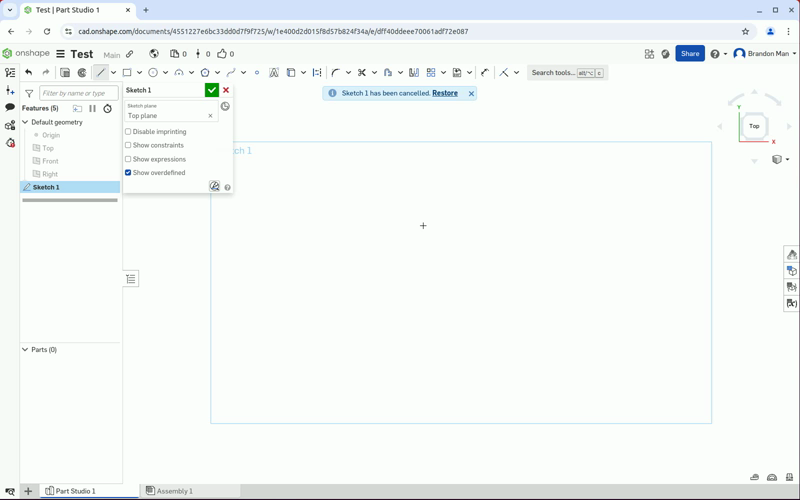
click(423, 225)
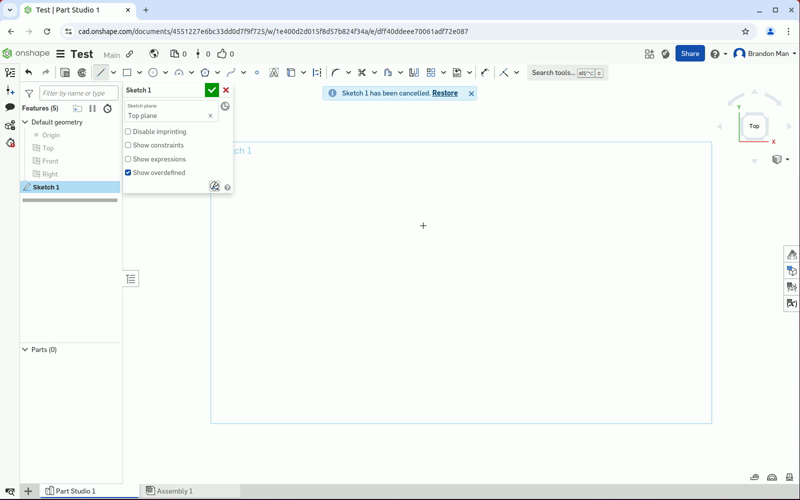
key_up(shift)
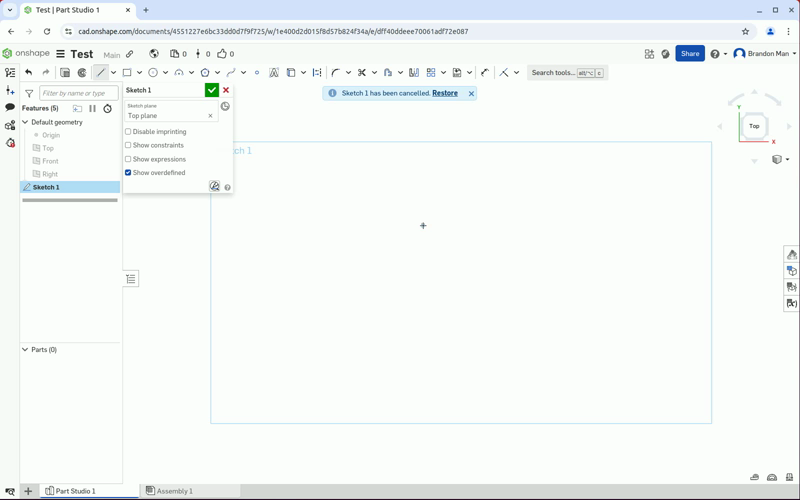
key_down(shift)
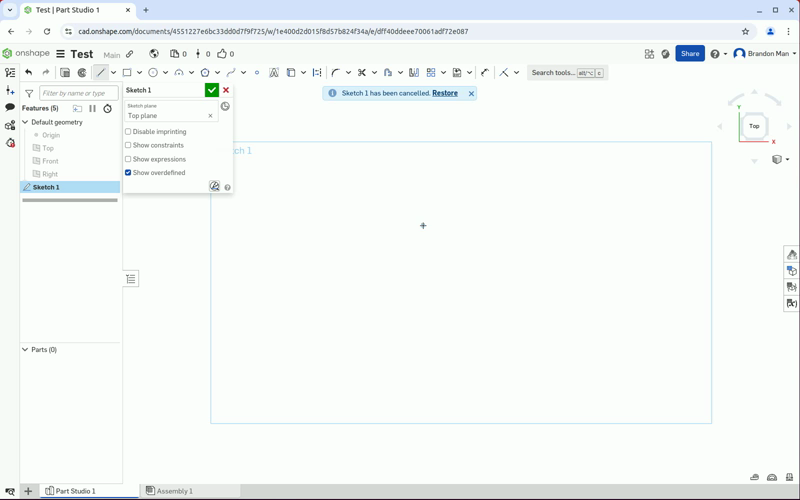
mouse_move(453, 225)
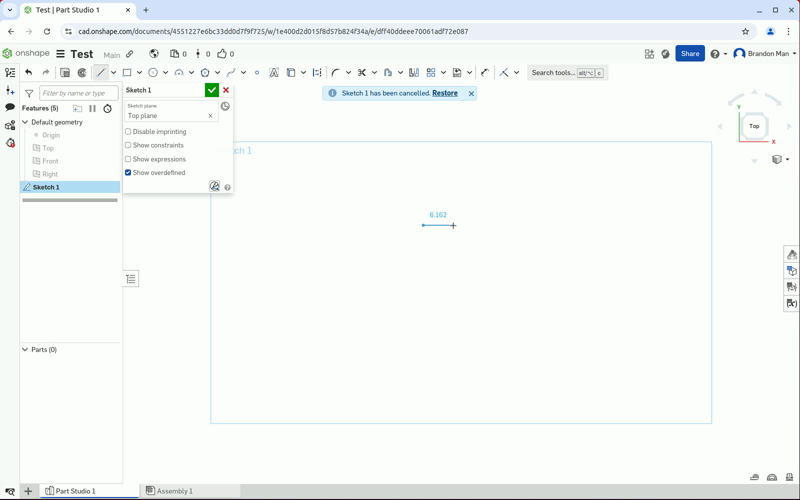
mouse_move(434, 268)
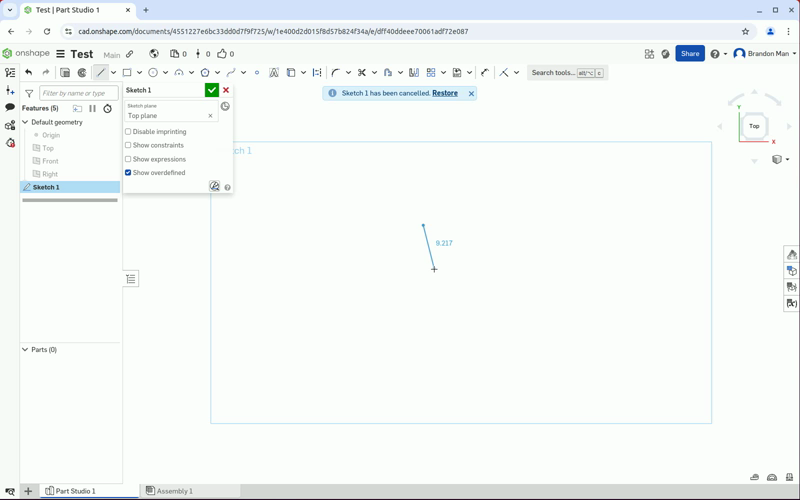
click(434, 268)
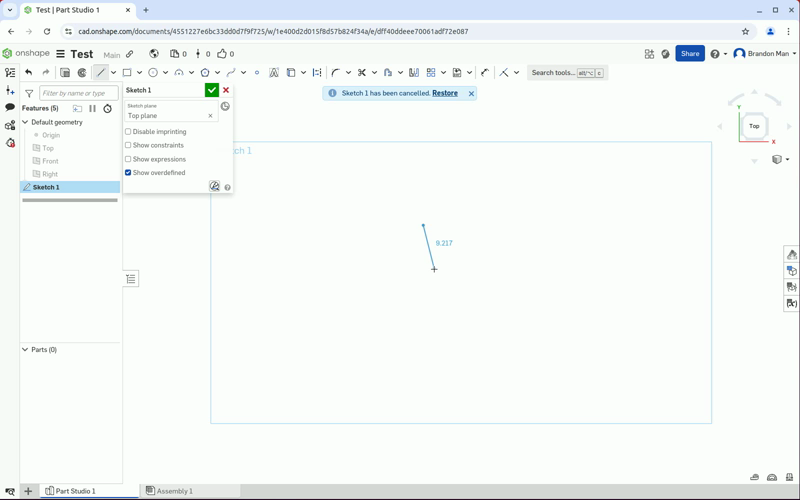
key_up(shift)
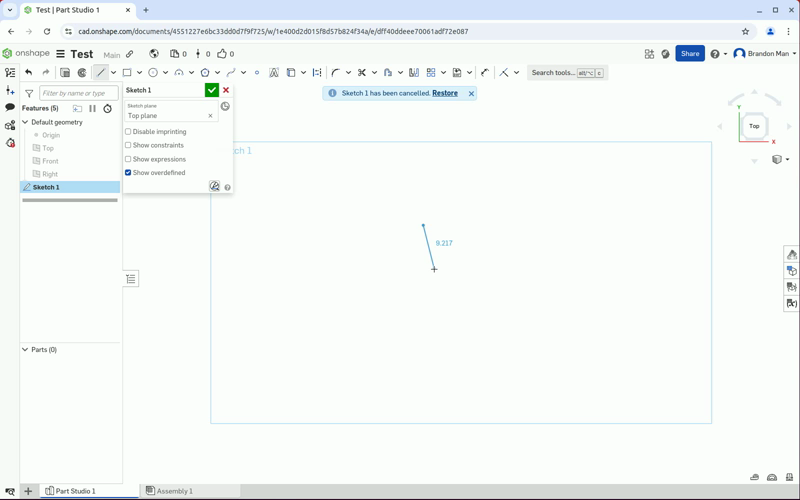
key_down(shift)
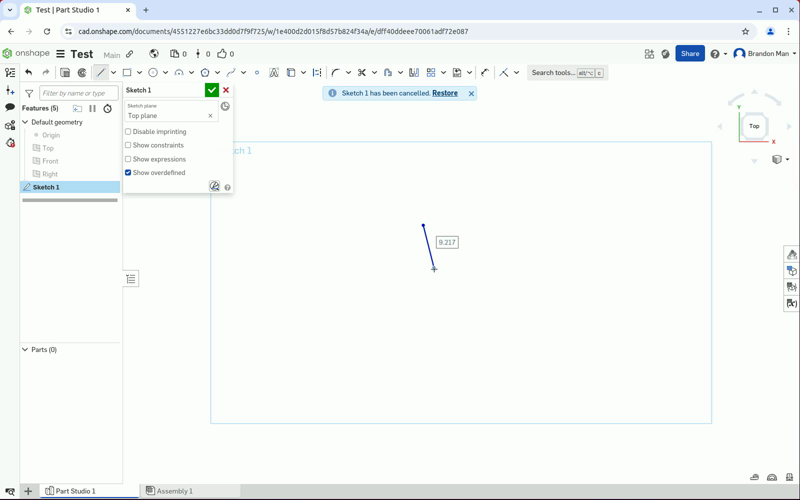
mouse_move(503, 268)
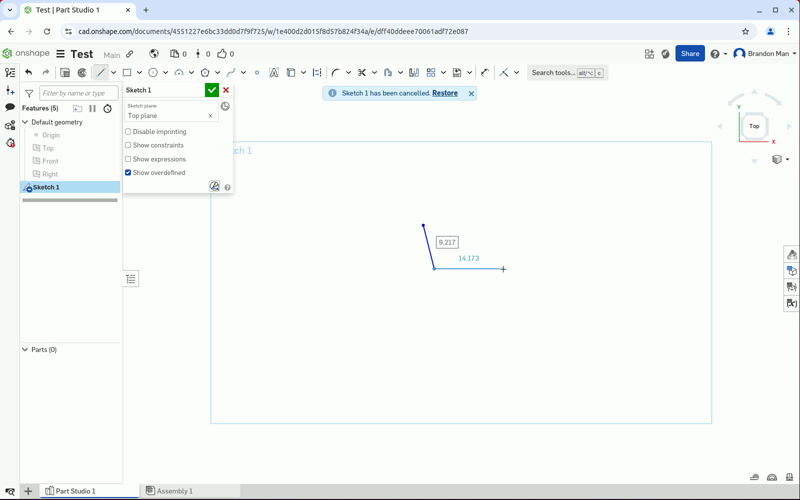
click(503, 268)
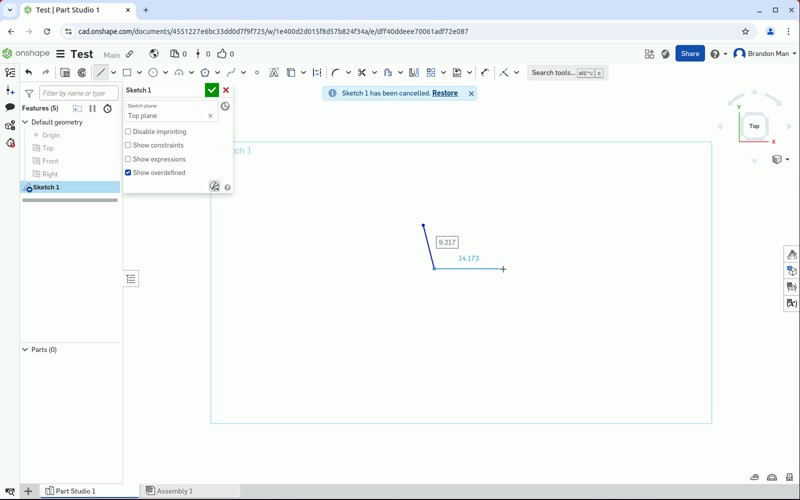
key_up(shift)
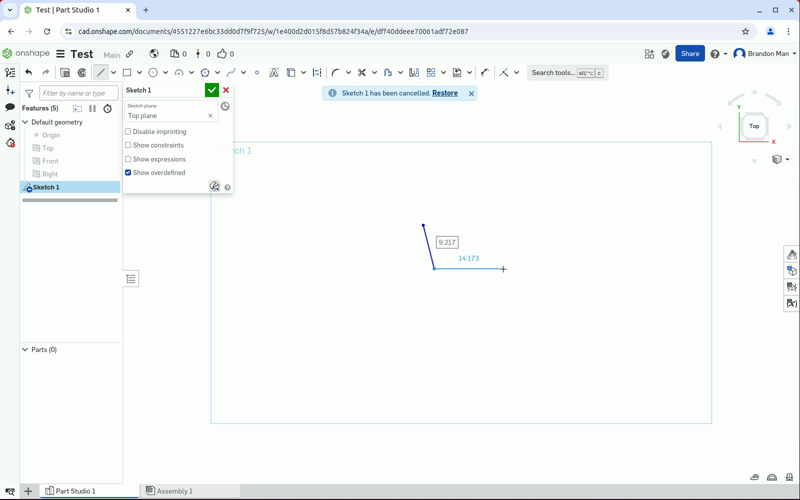
key_down(shift)
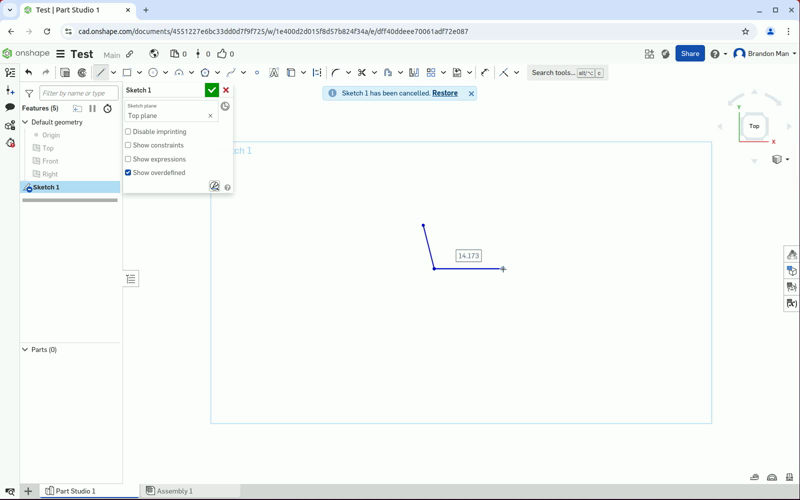
mouse_move(533, 268)
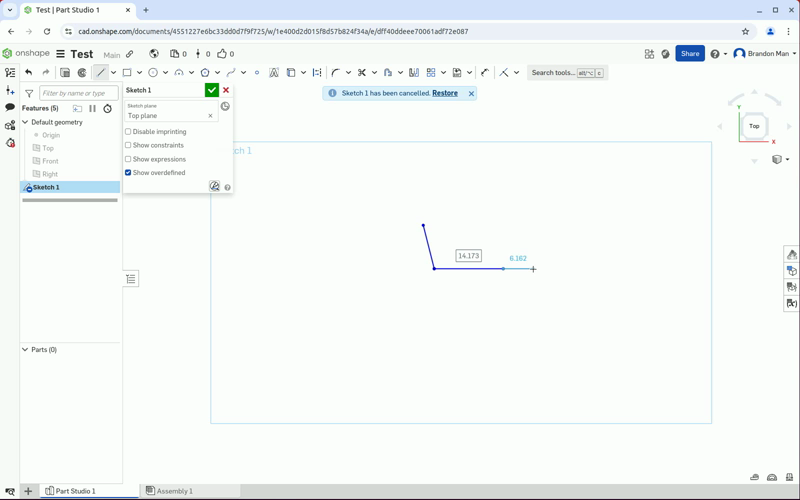
mouse_move(503, 225)
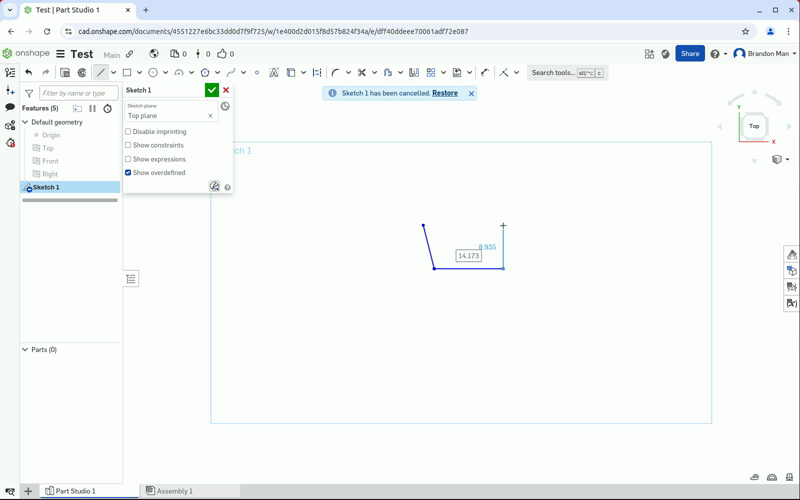
click(503, 225)
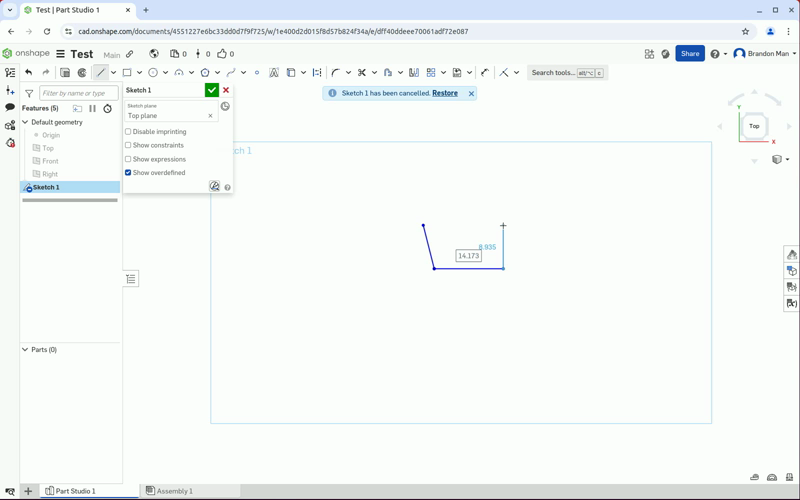
key_up(shift)
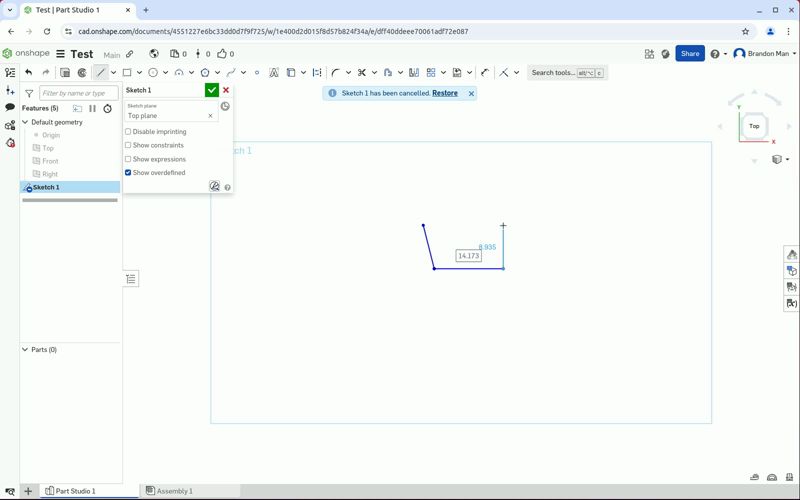
key_down(shift)
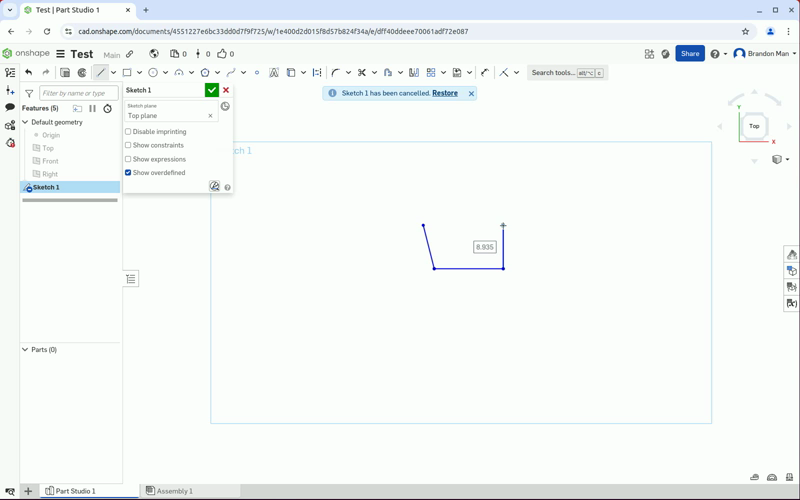
mouse_move(423, 225)
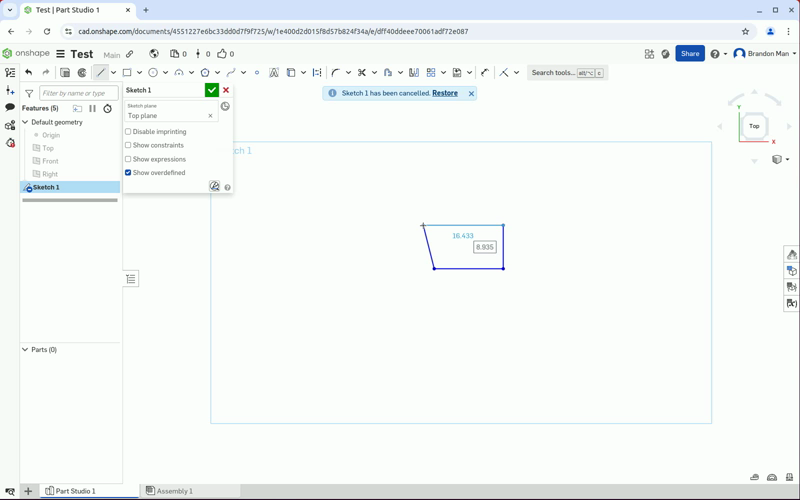
key_up(shift)
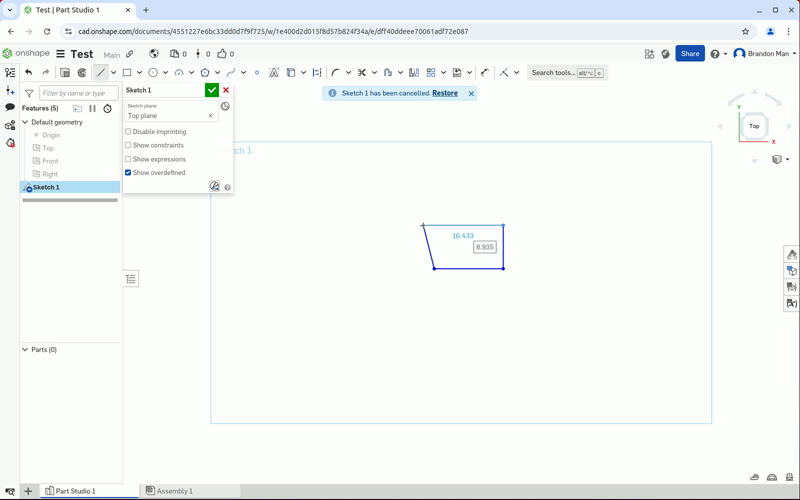
click(423, 225)
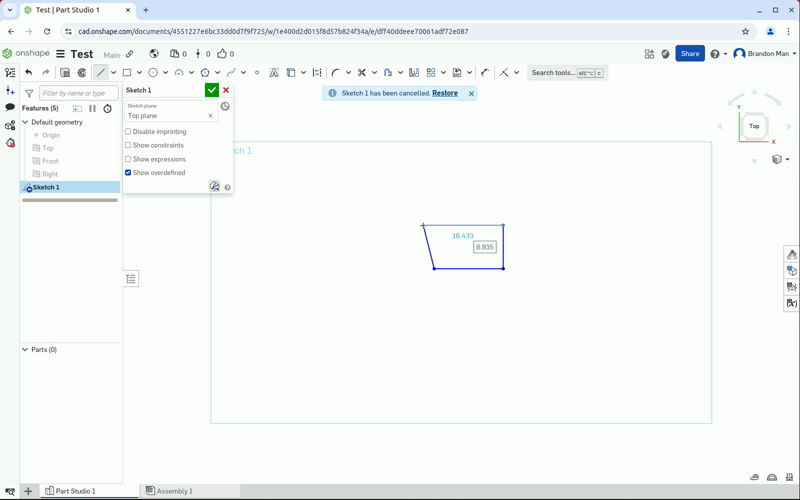
key(esc)
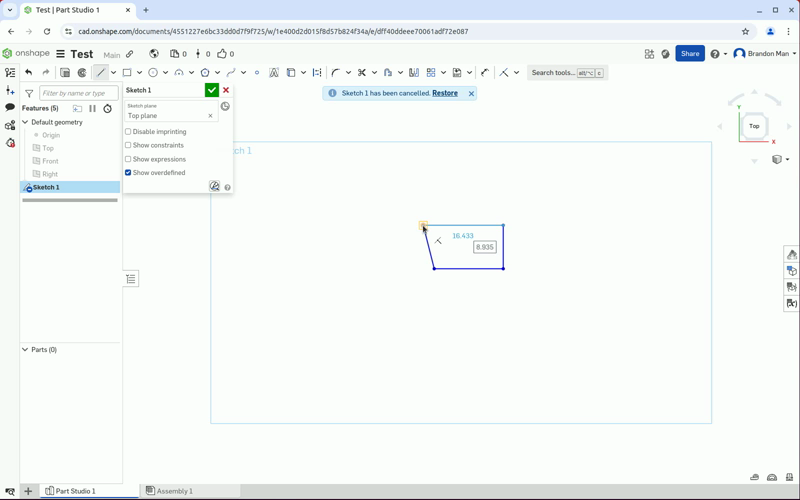
mouse_move(463, 229)
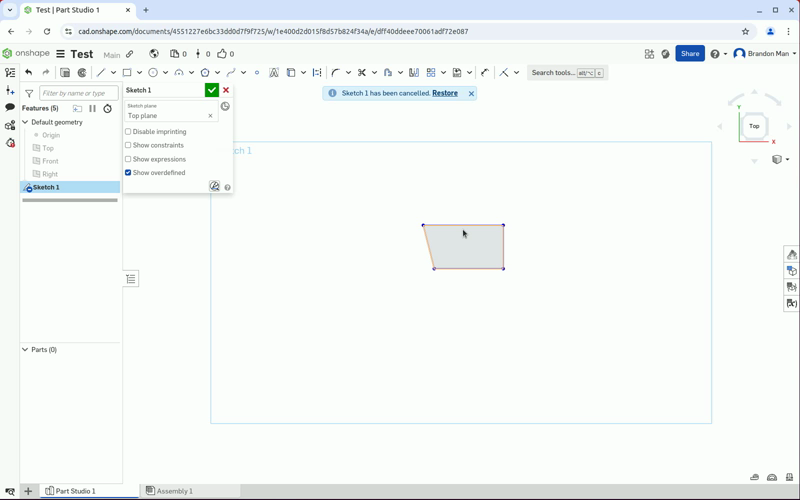
click(463, 229)
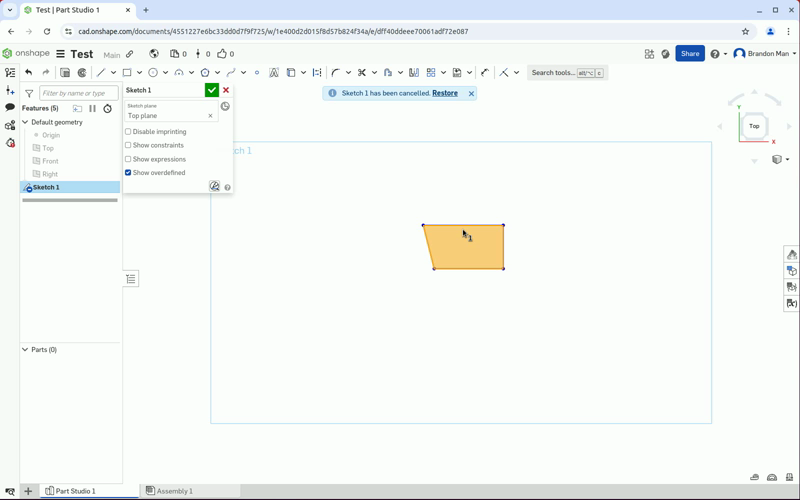
mouse_move(73, 352)
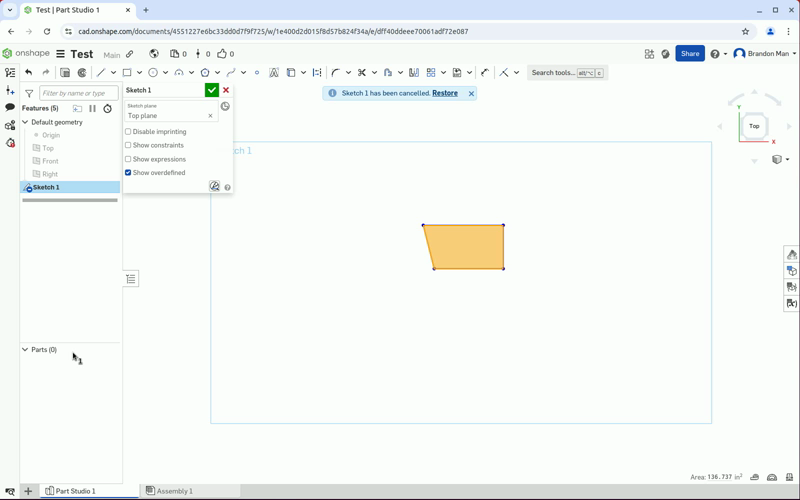
key(shift+y)
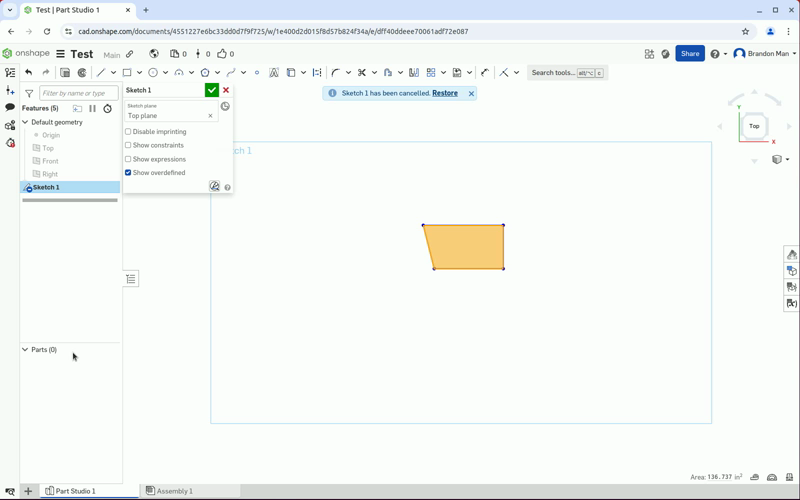
key(shift+e)
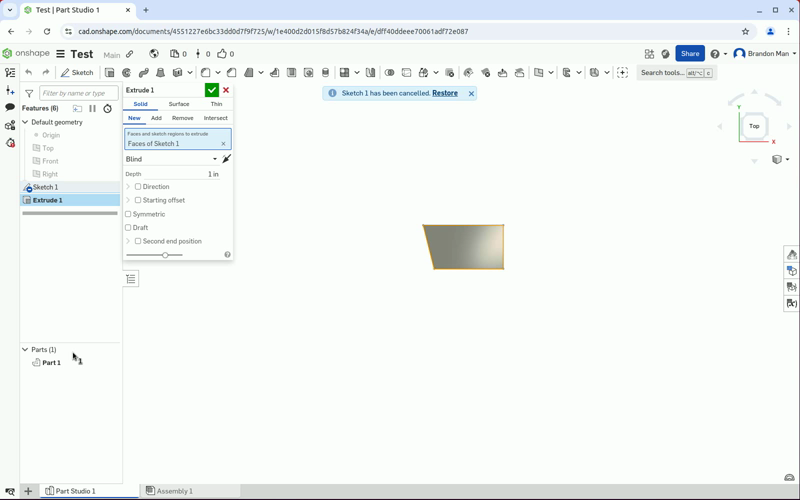
mouse_move(143, 106)
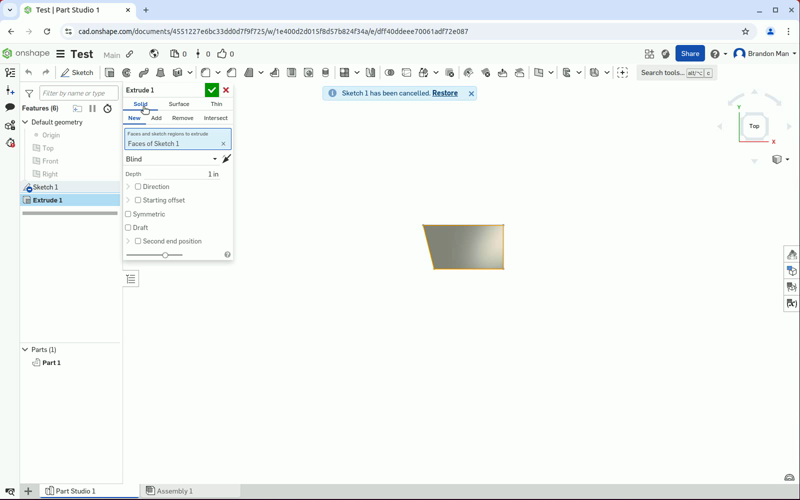
click(143, 106)
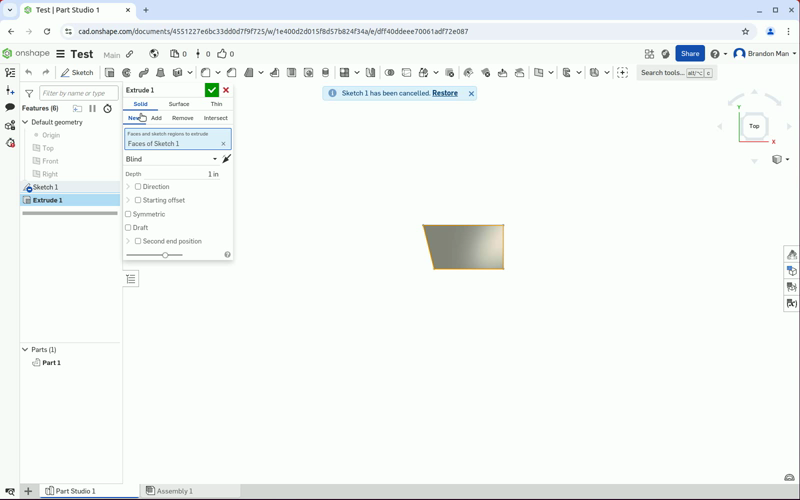
mouse_move(137, 120)
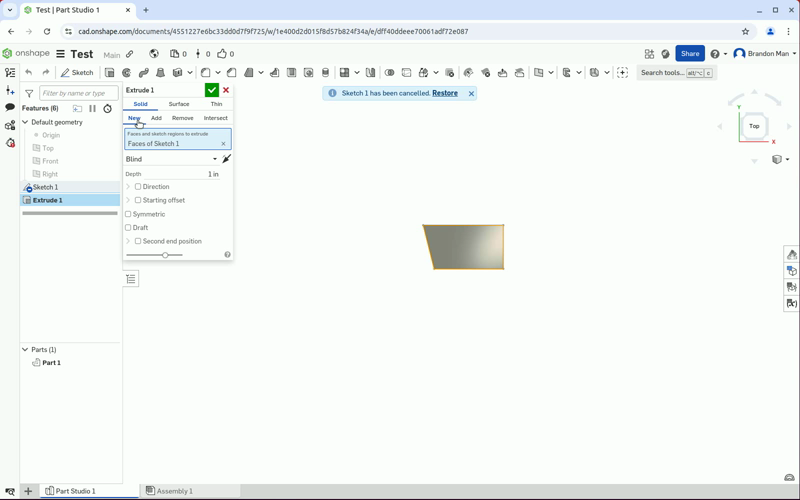
click(137, 120)
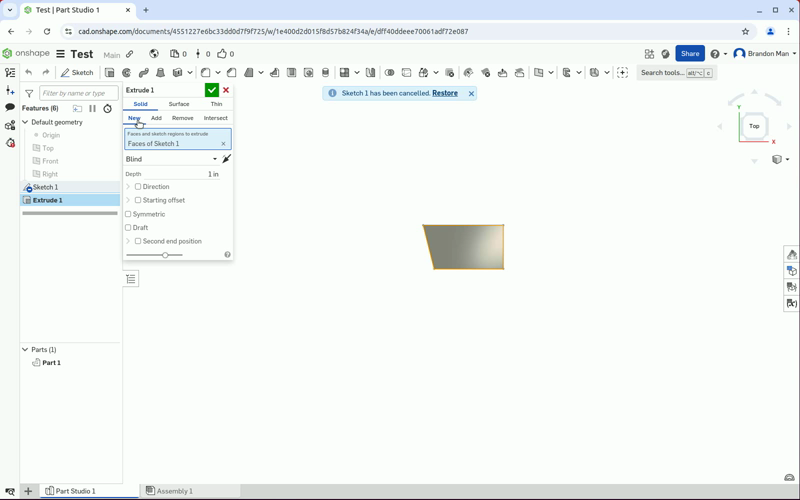
key(tab, 4)
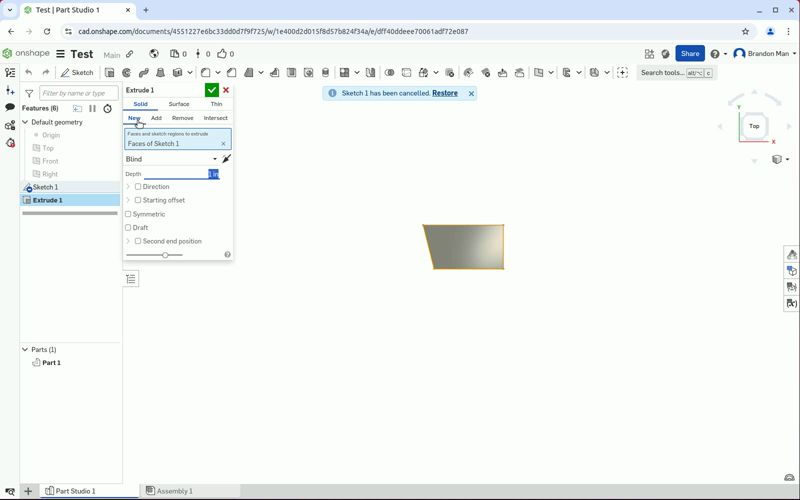
text(23.108)
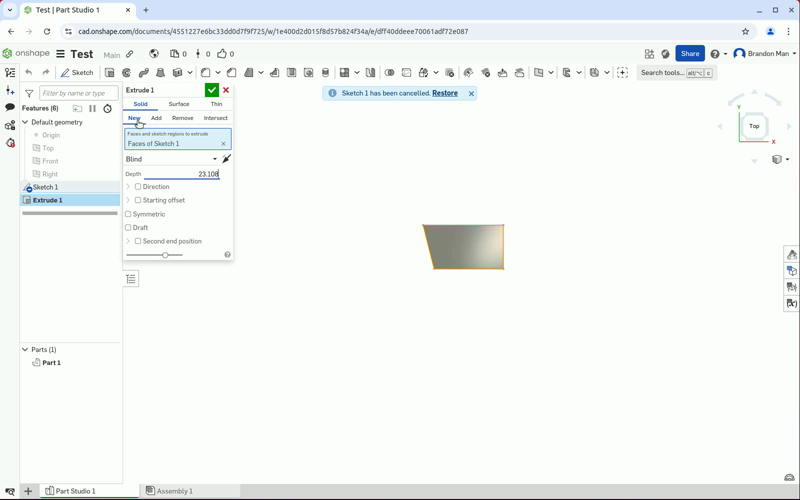
key(enter)
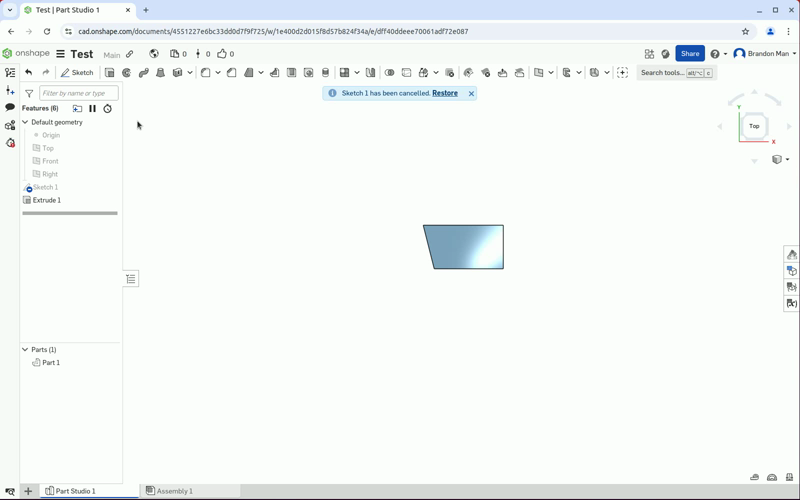
key(shift+h)
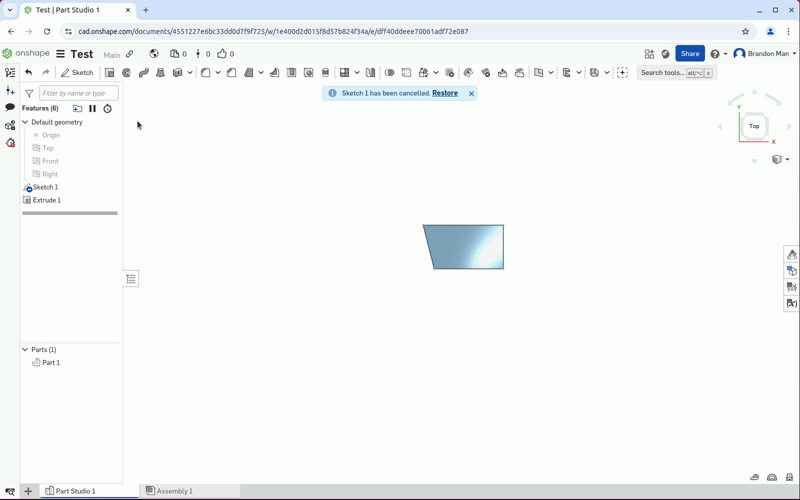
key(shift+h)
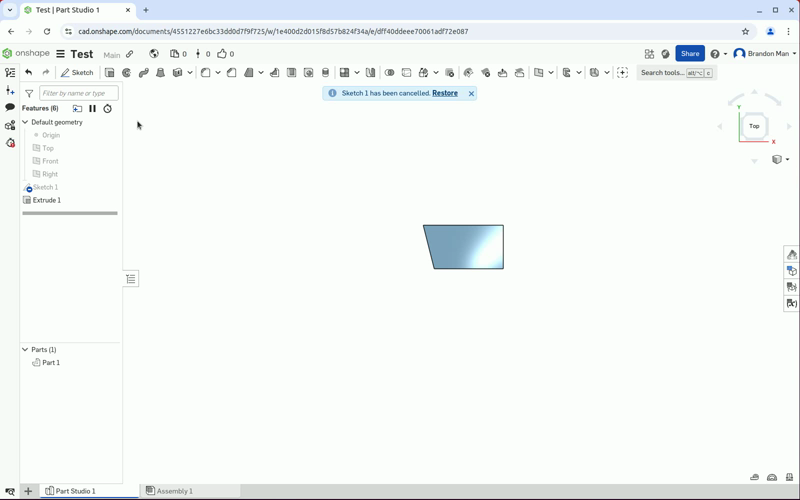
mouse_move(73, 189)
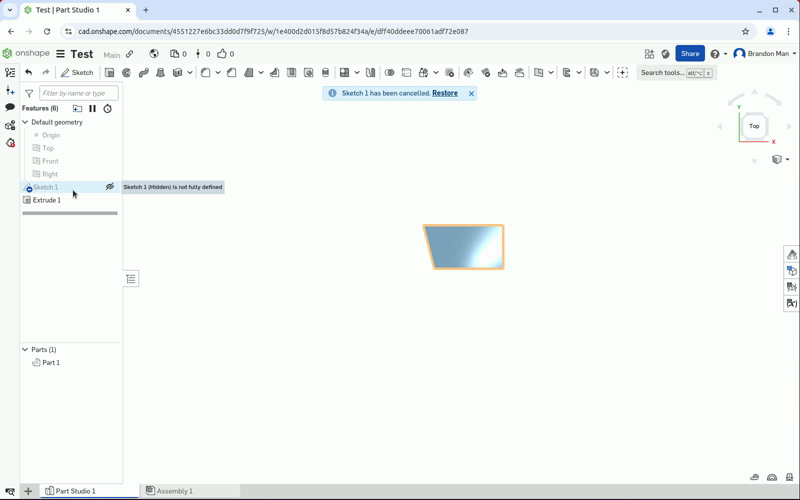
click(73, 189)
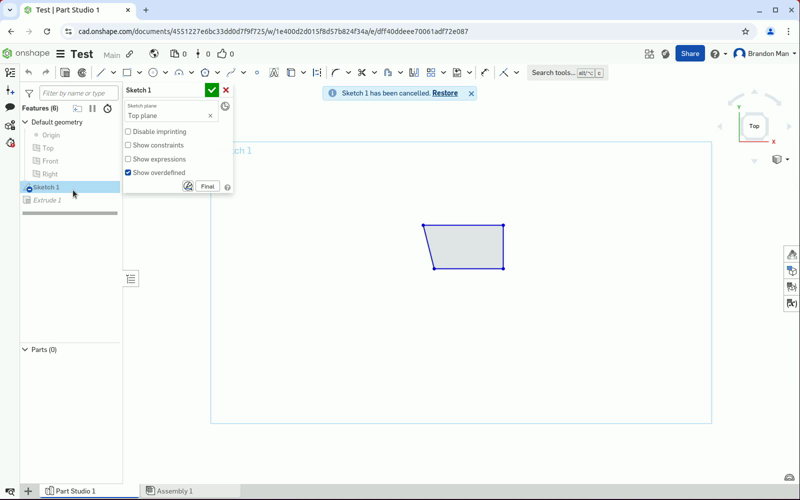
mouse_move(229, 92)
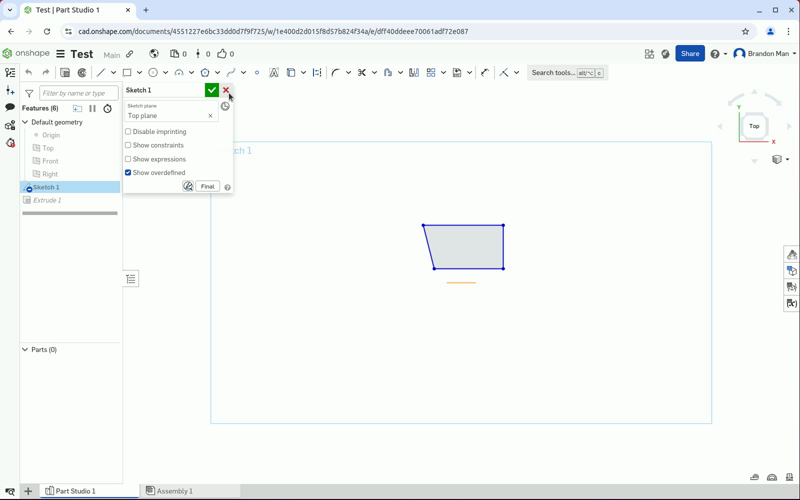
click(229, 92)
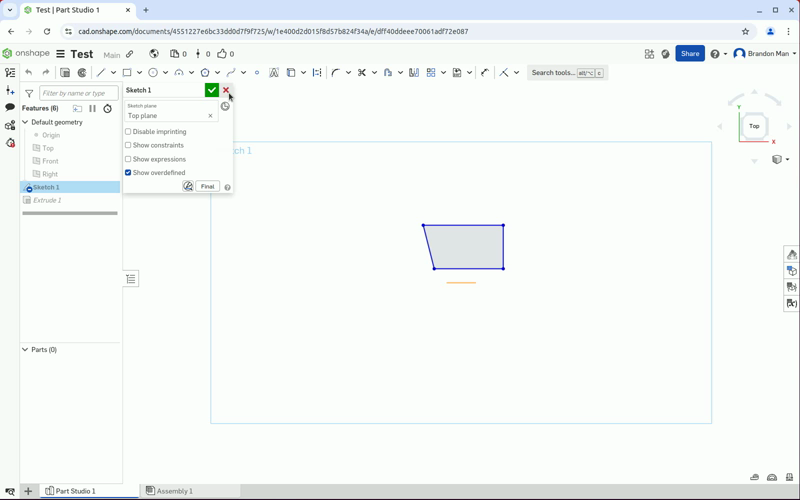
key(shift+s)
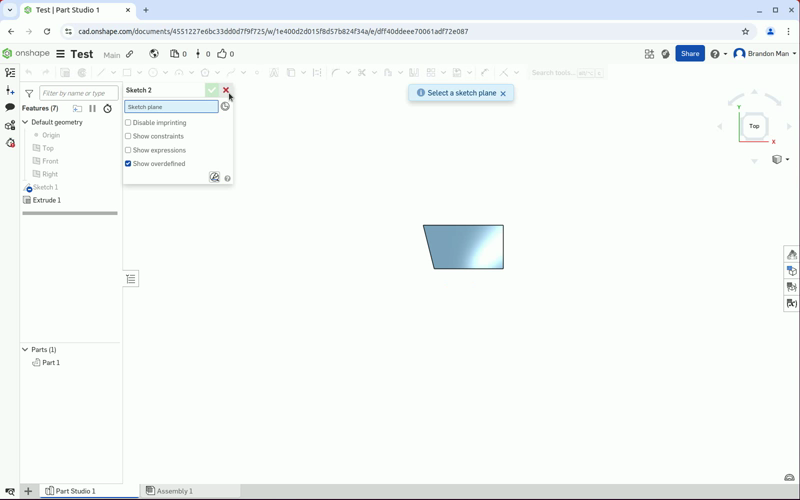
mouse_move(73, 150)
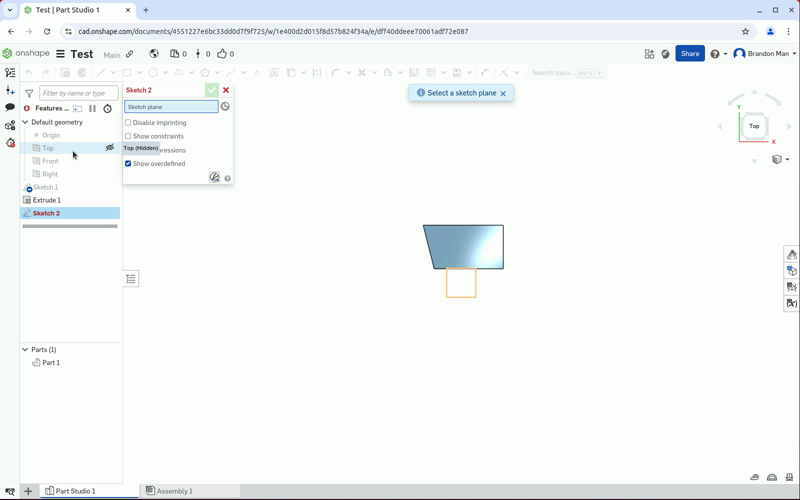
click(73, 150)
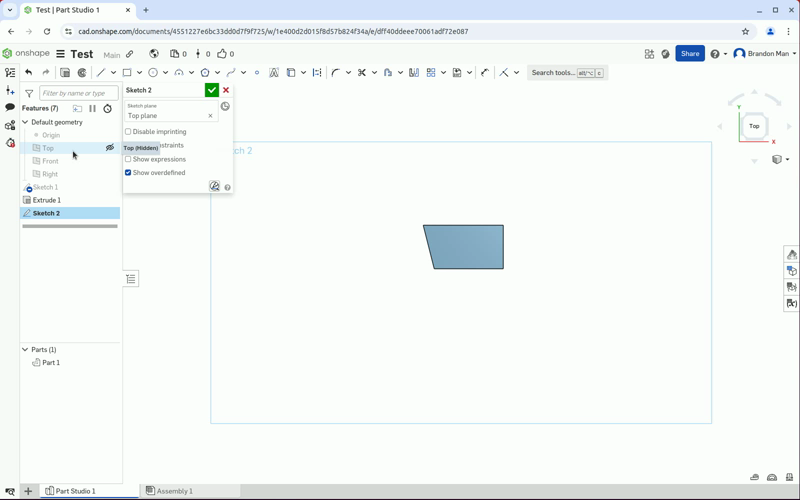
mouse_move(73, 352)
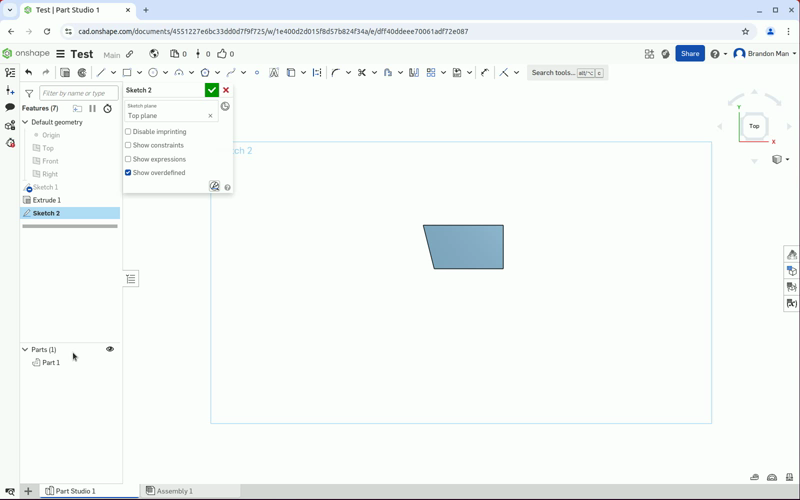
key(y)
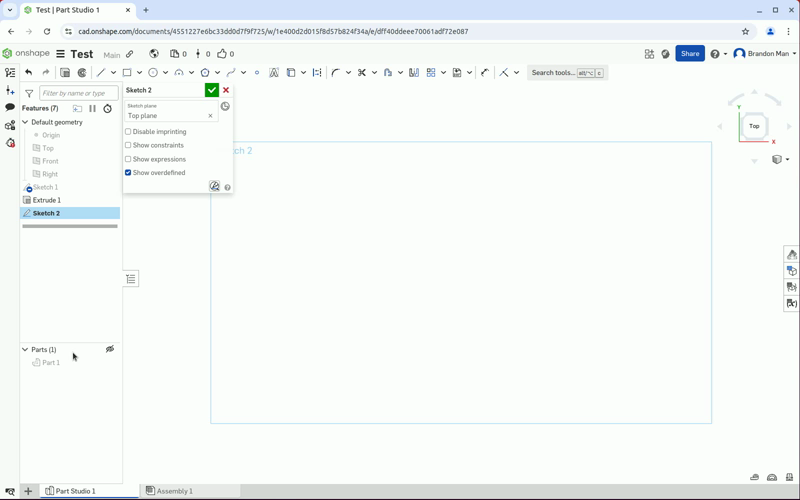
key(l)
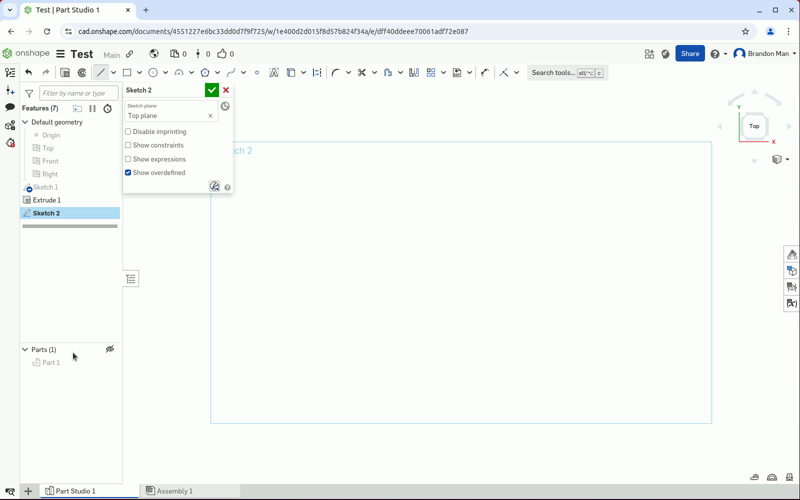
key_down(shift)
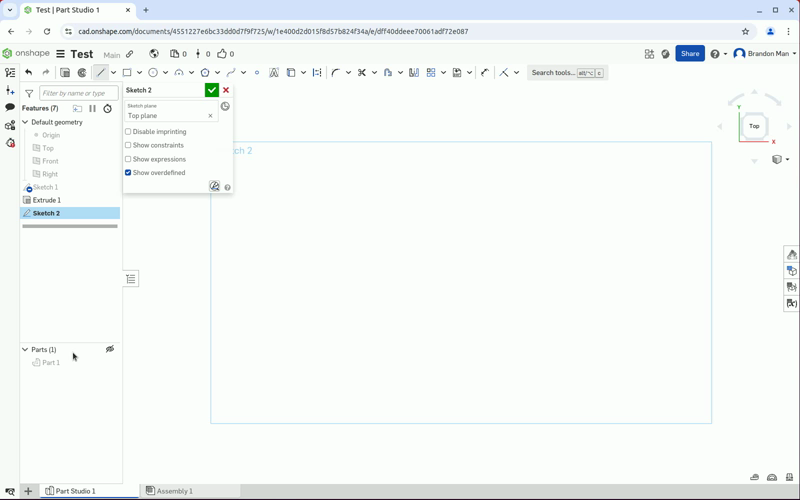
mouse_move(348, 363)
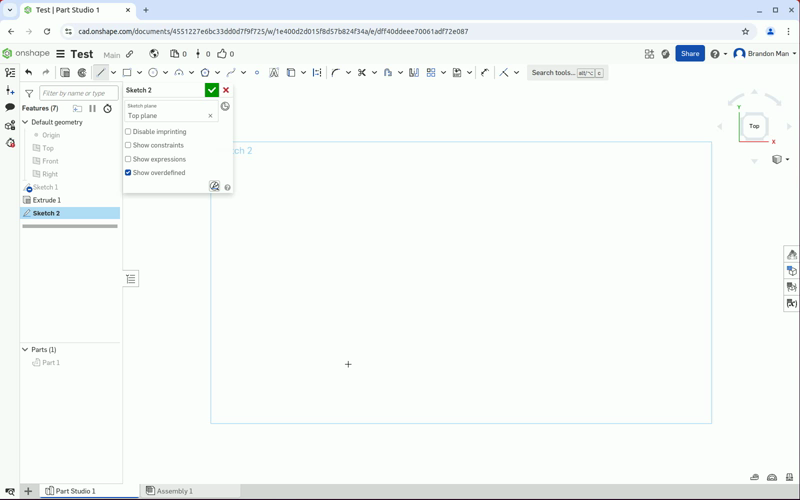
click(348, 363)
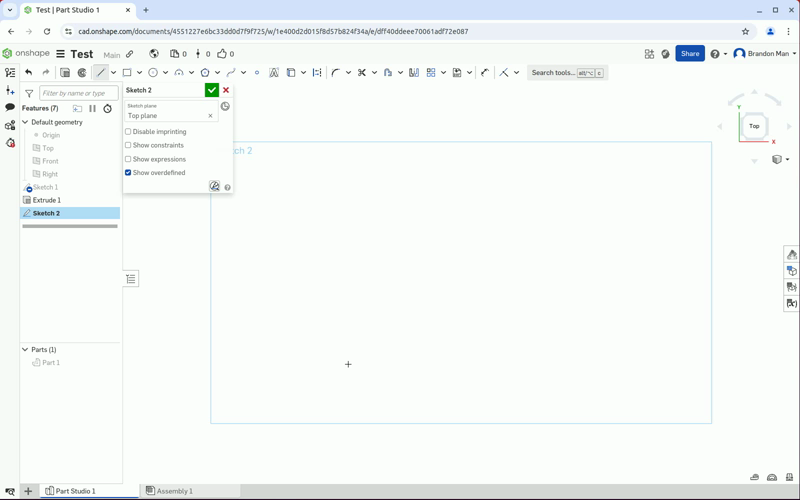
key_up(shift)
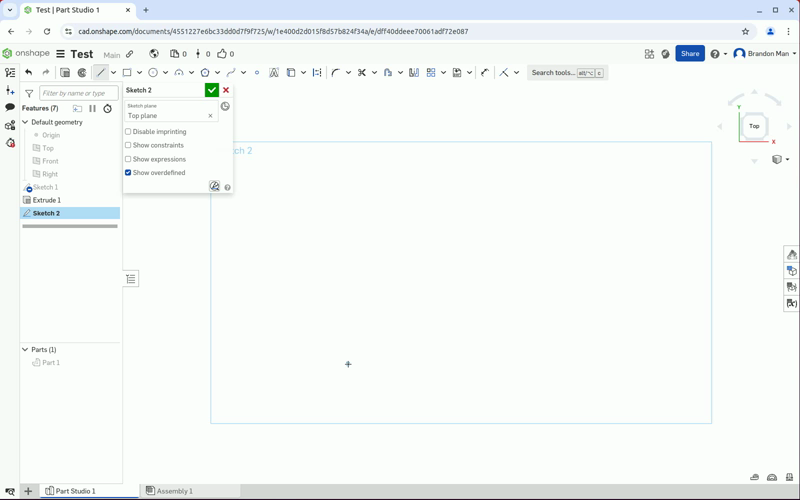
key_down(shift)
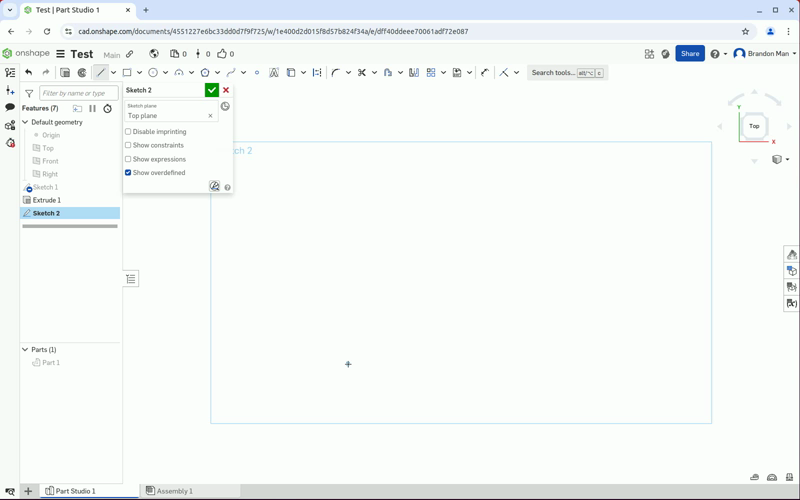
mouse_move(460, 366)
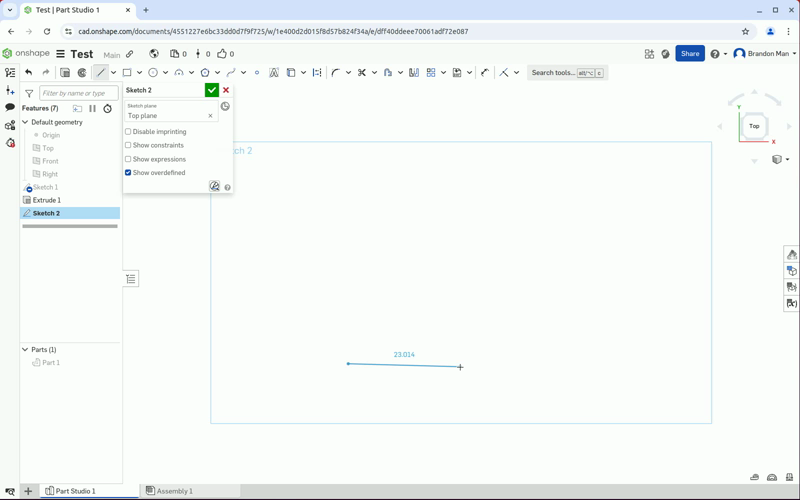
click(460, 366)
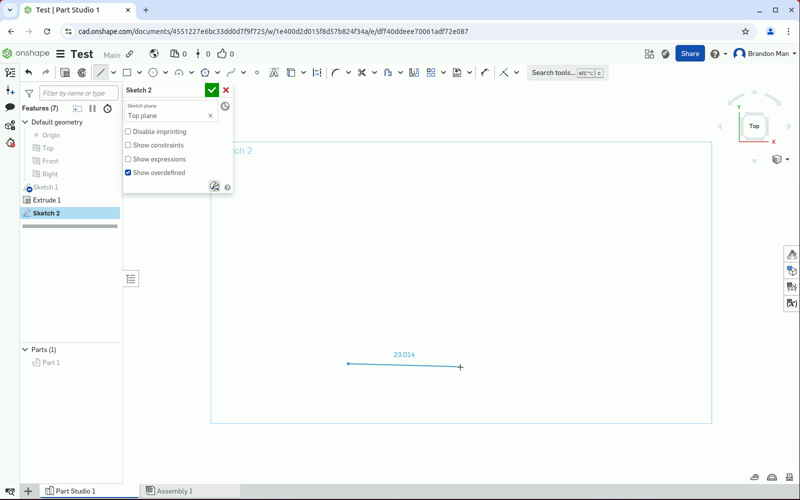
key_up(shift)
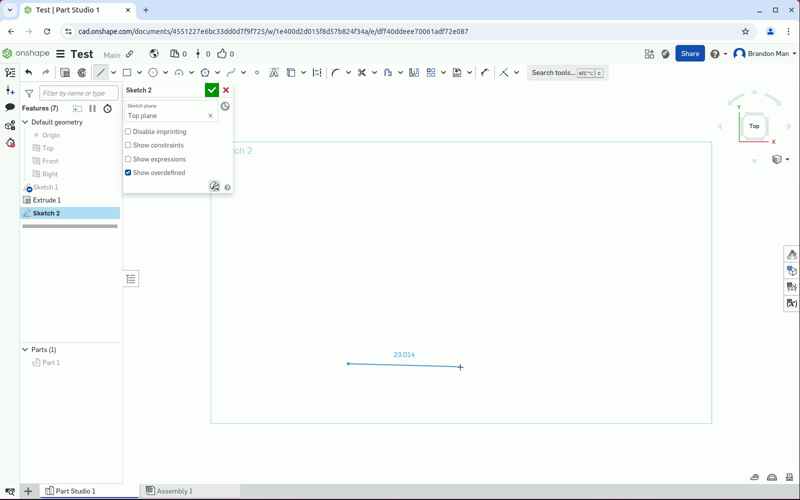
key_down(shift)
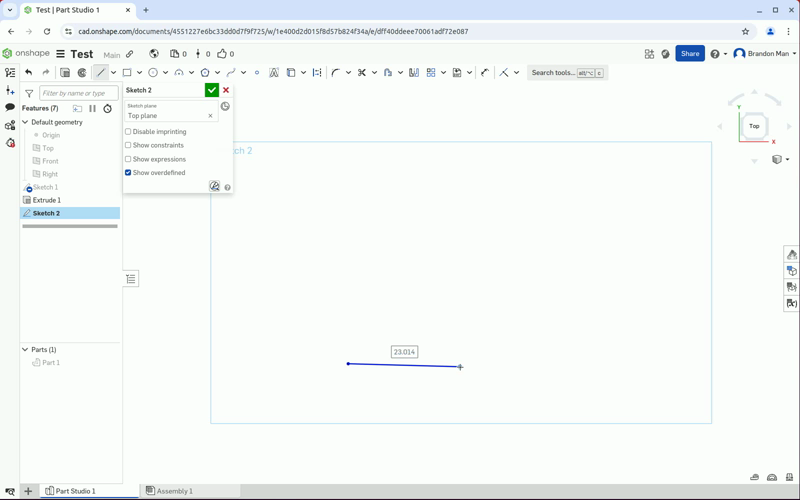
mouse_move(434, 267)
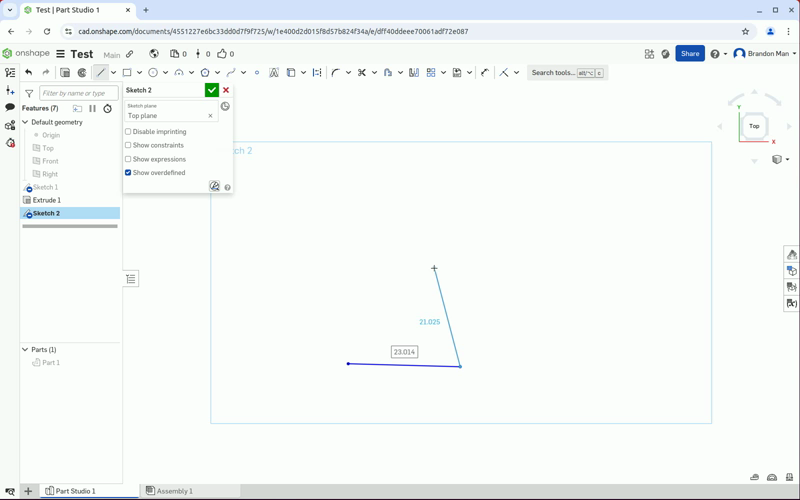
click(434, 267)
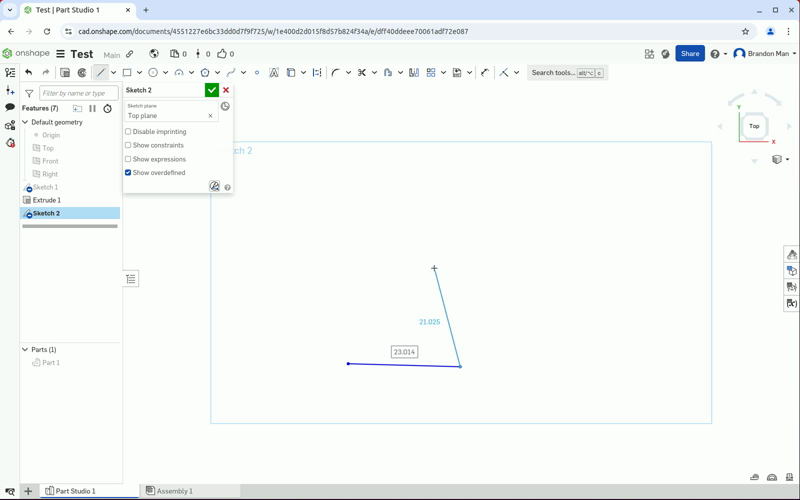
key_up(shift)
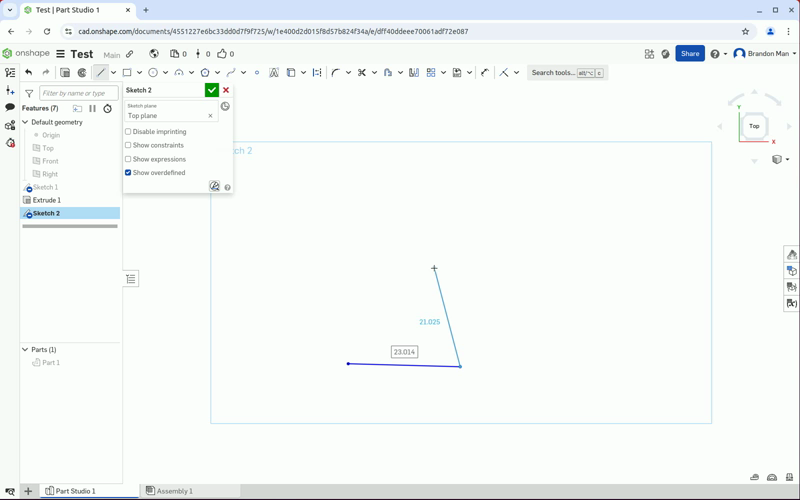
key_down(shift)
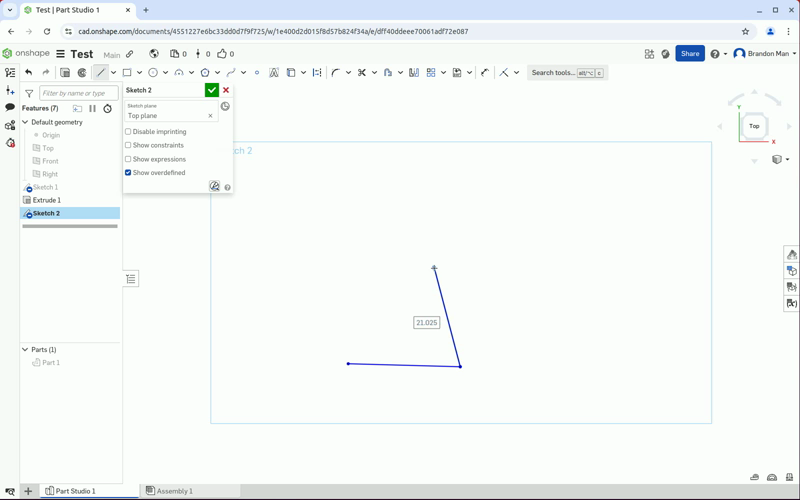
mouse_move(464, 267)
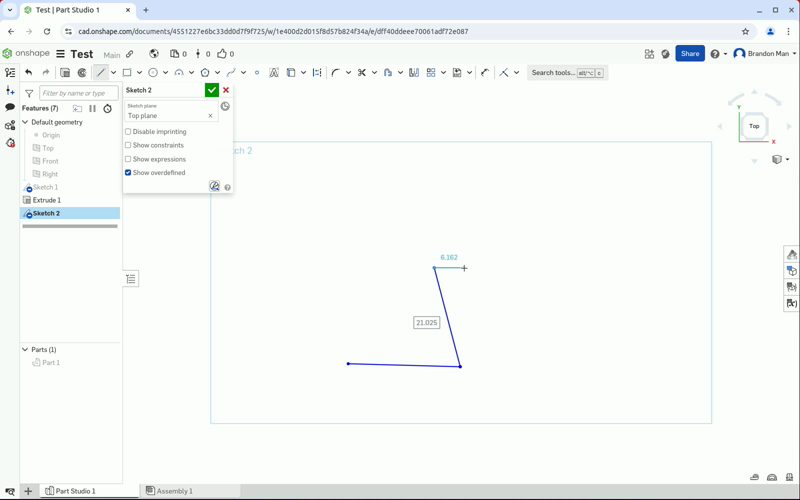
mouse_move(422, 225)
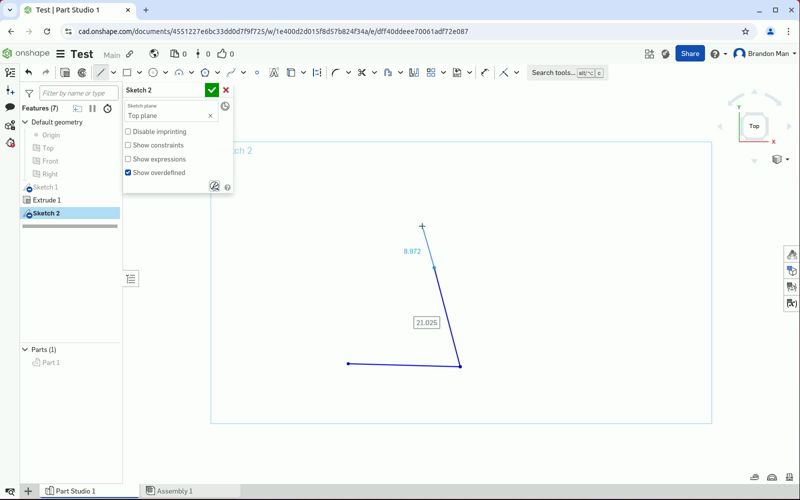
click(422, 225)
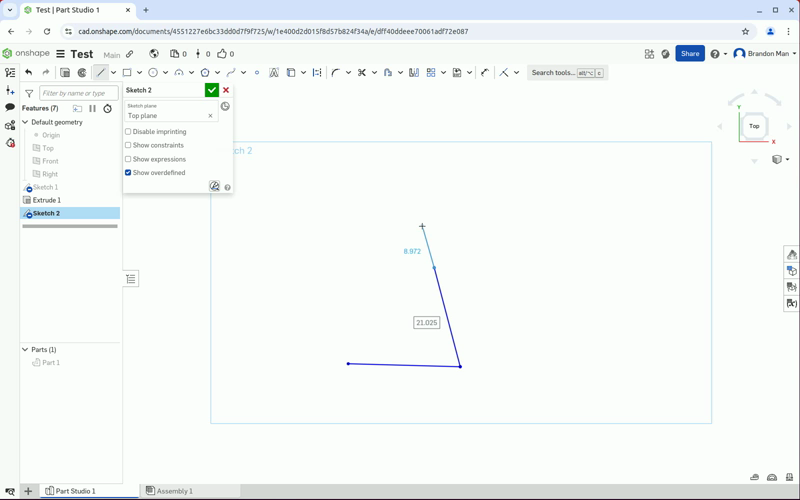
key_up(shift)
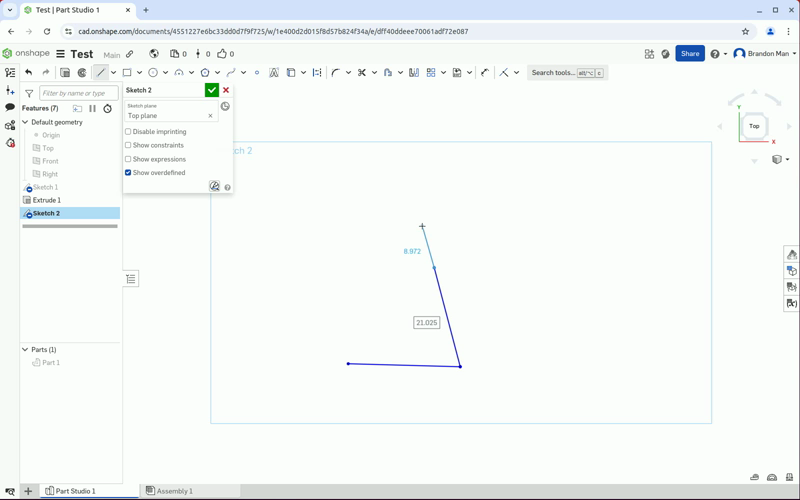
key_down(shift)
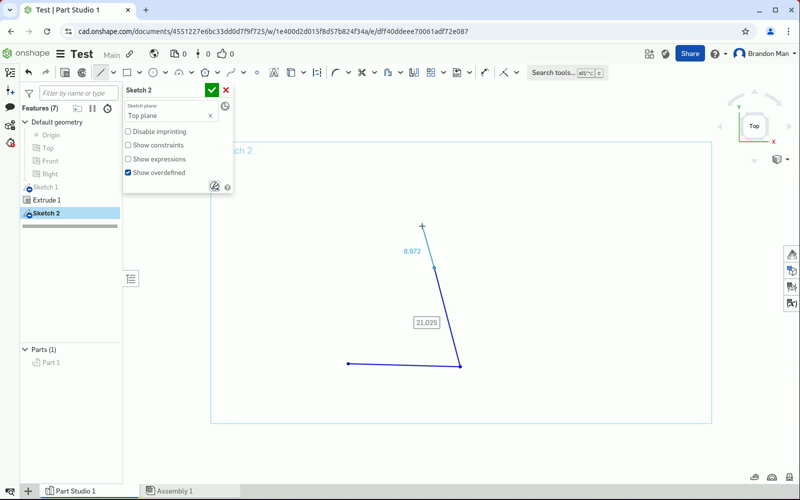
mouse_move(452, 225)
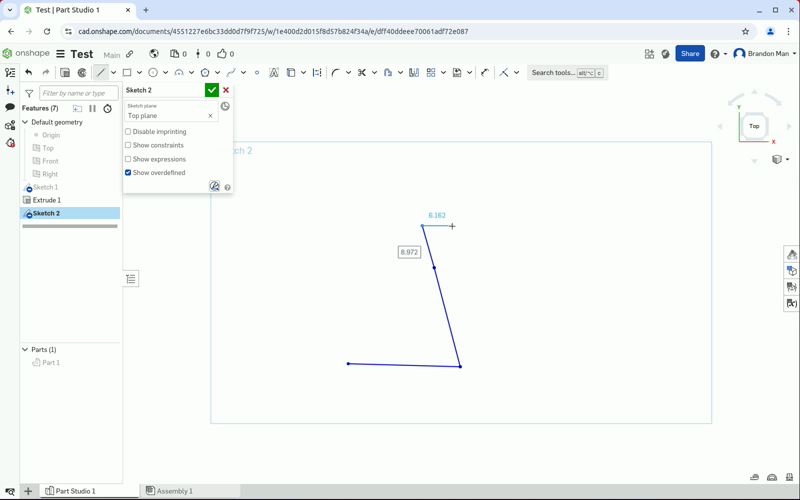
mouse_move(370, 225)
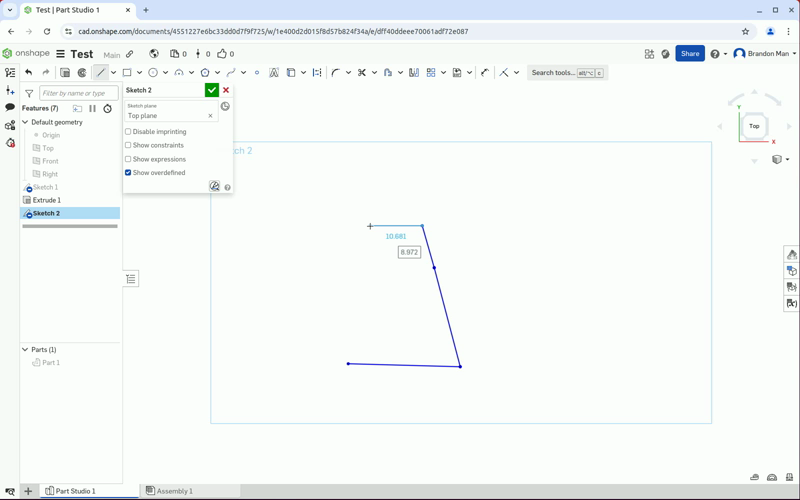
click(370, 225)
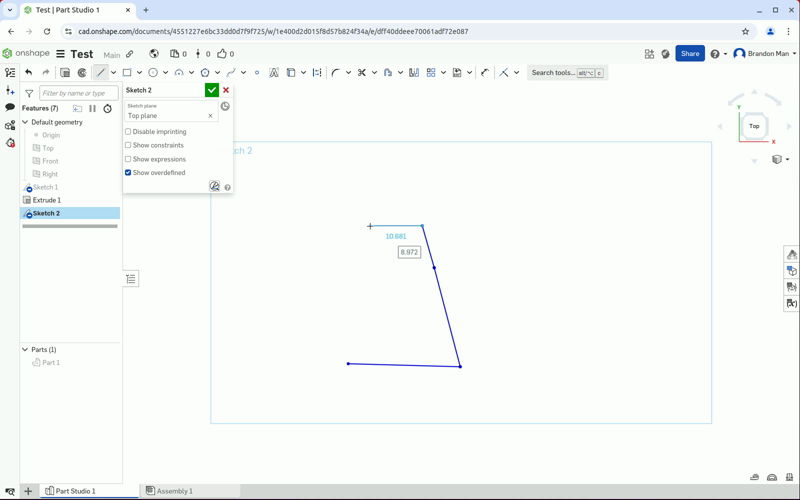
key_up(shift)
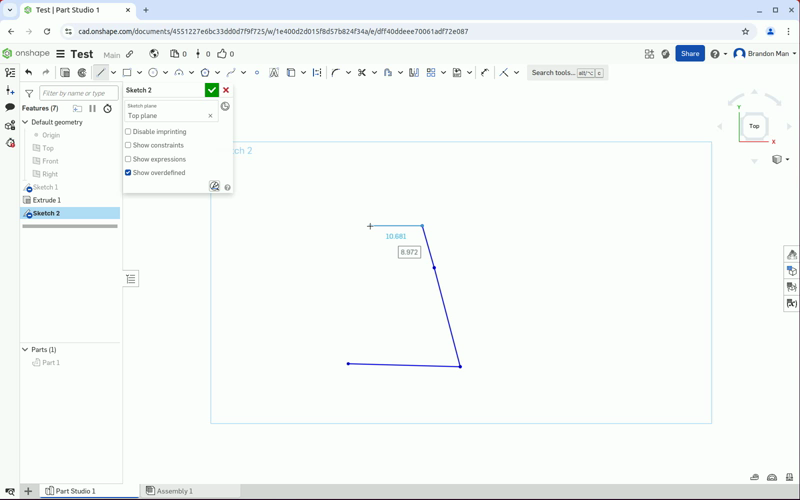
key_down(shift)
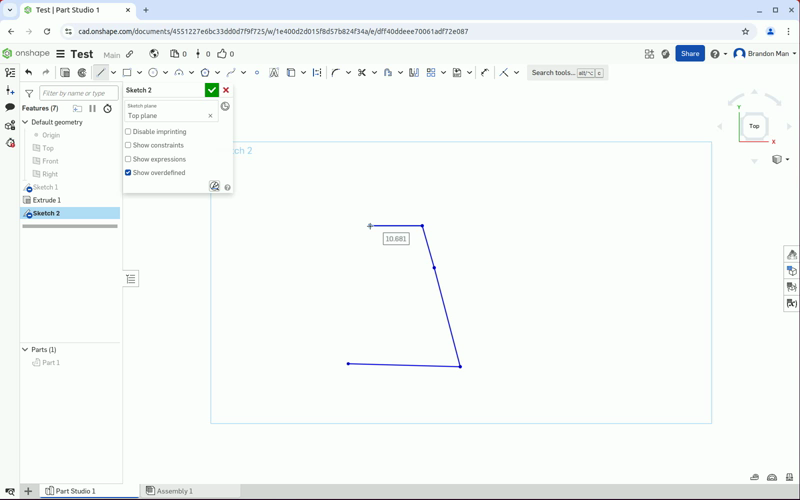
mouse_move(348, 363)
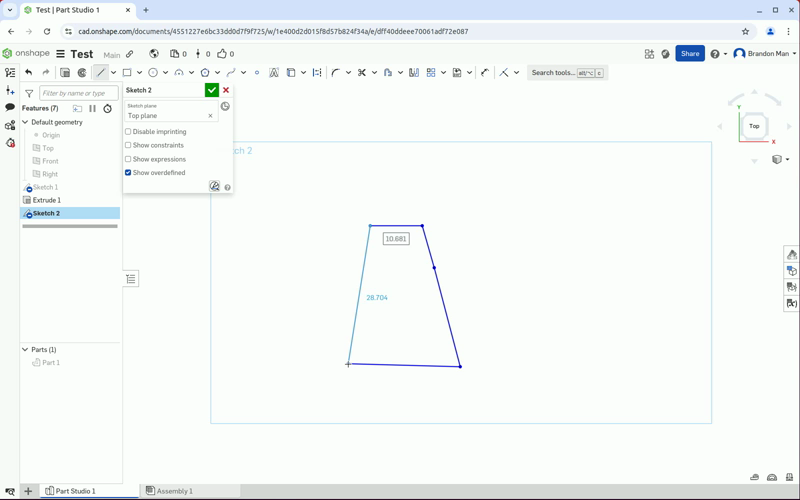
key_up(shift)
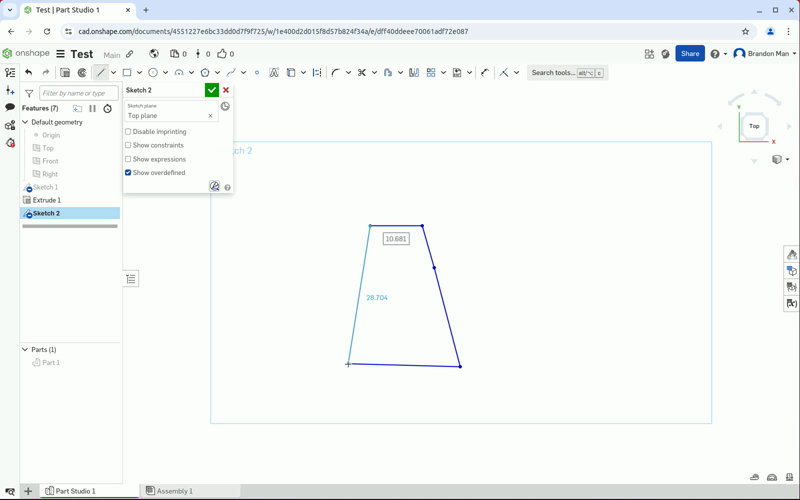
click(348, 363)
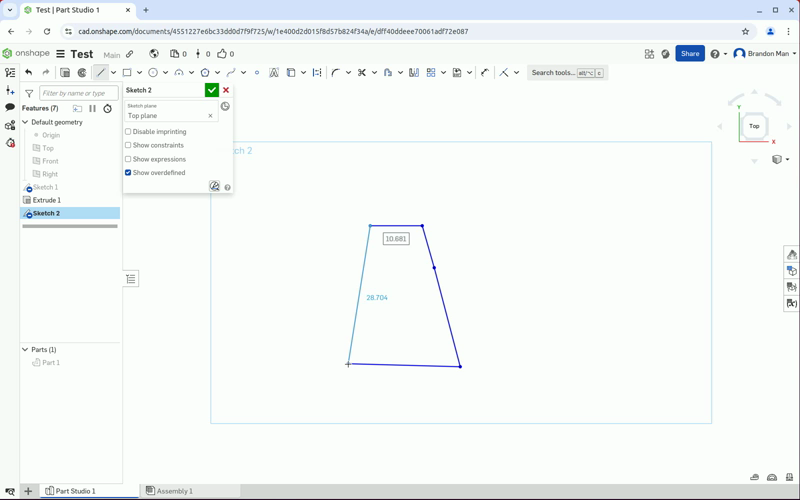
key(esc)
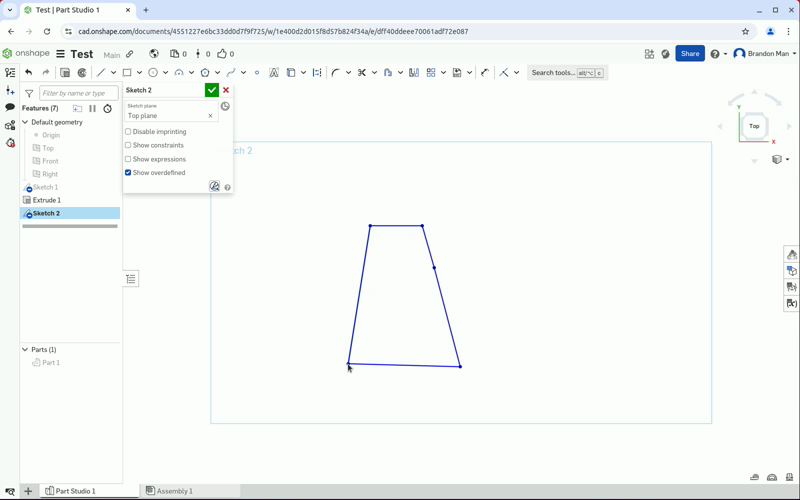
mouse_move(366, 341)
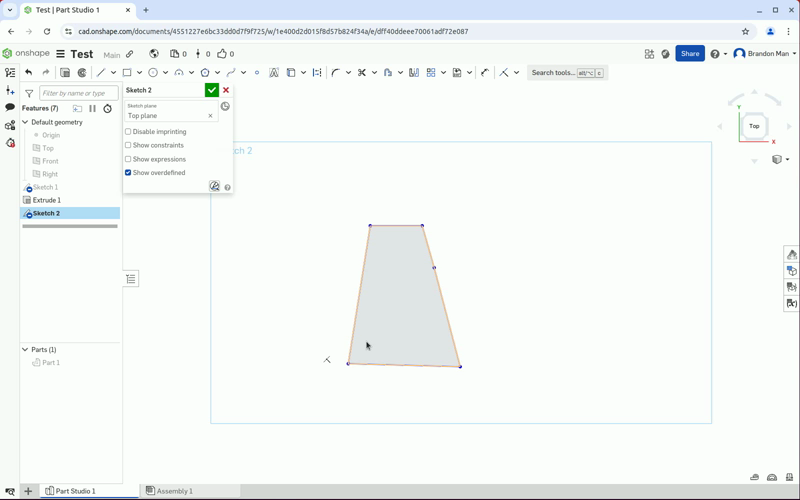
click(366, 341)
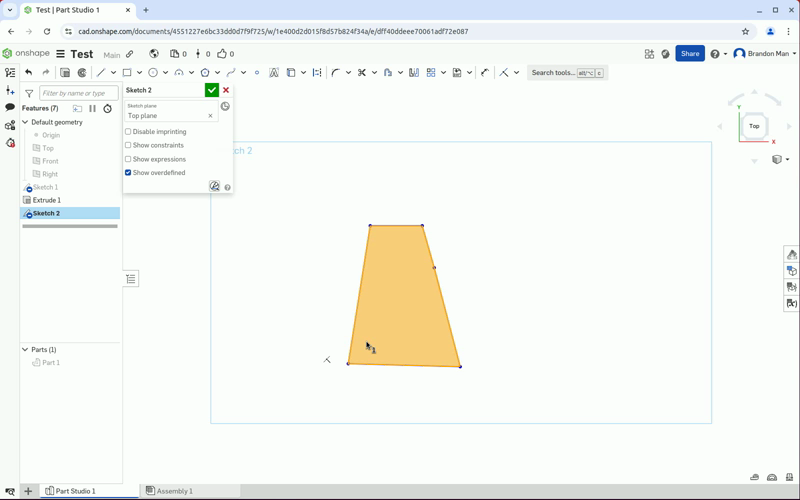
mouse_move(73, 352)
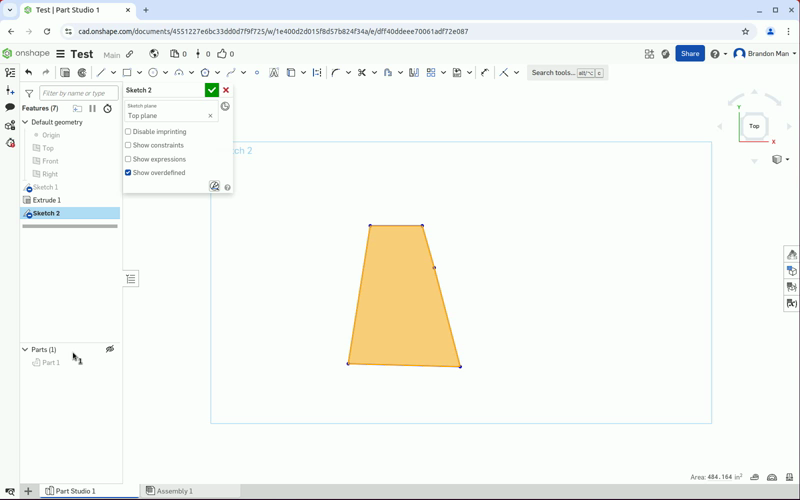
key(shift+y)
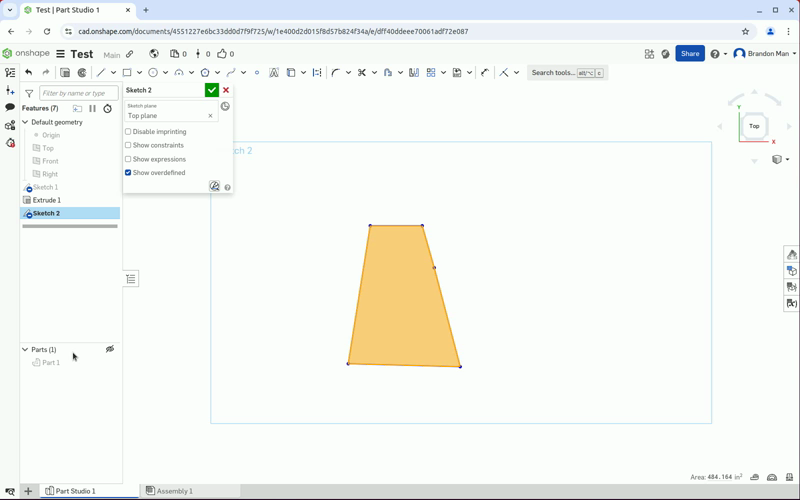
key(shift+e)
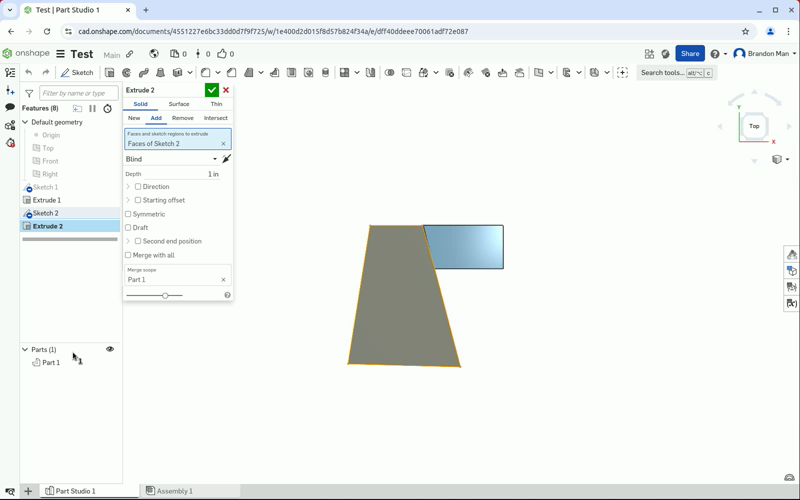
mouse_move(143, 106)
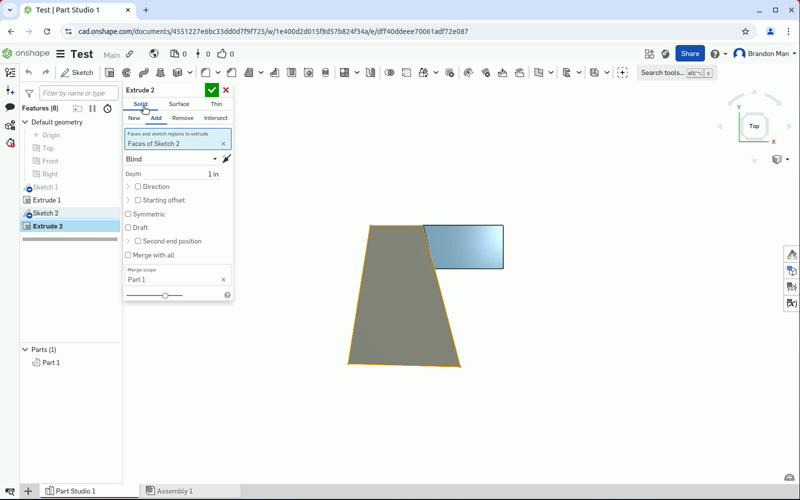
click(143, 106)
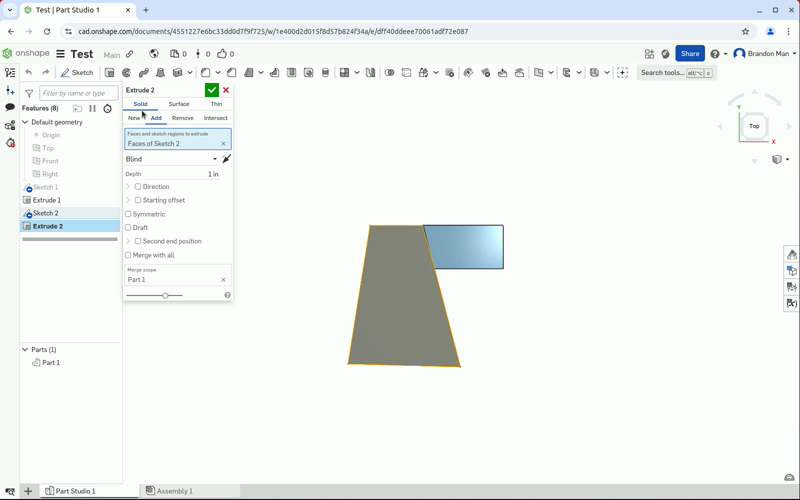
mouse_move(137, 120)
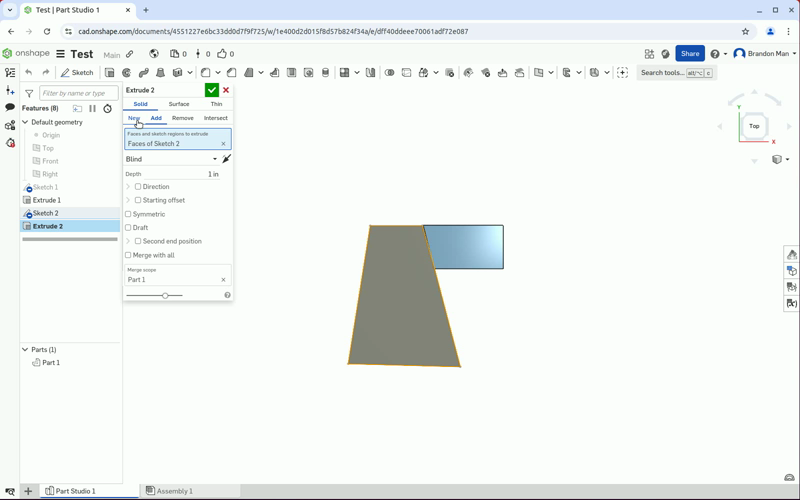
click(137, 120)
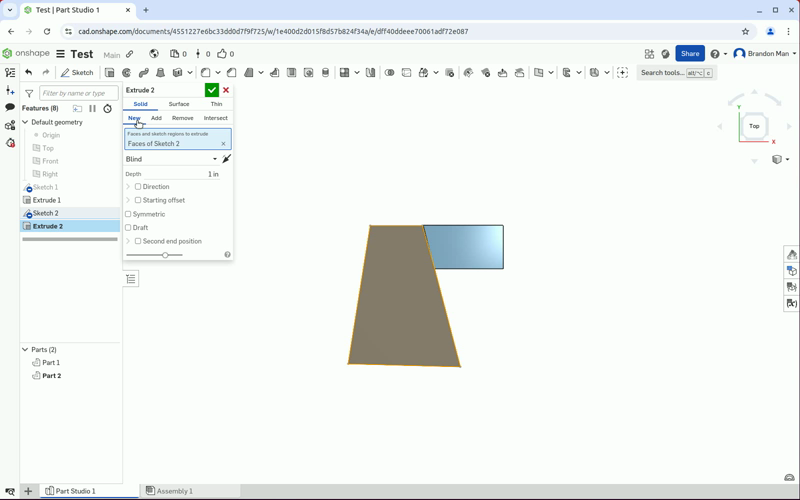
key(tab, 4)
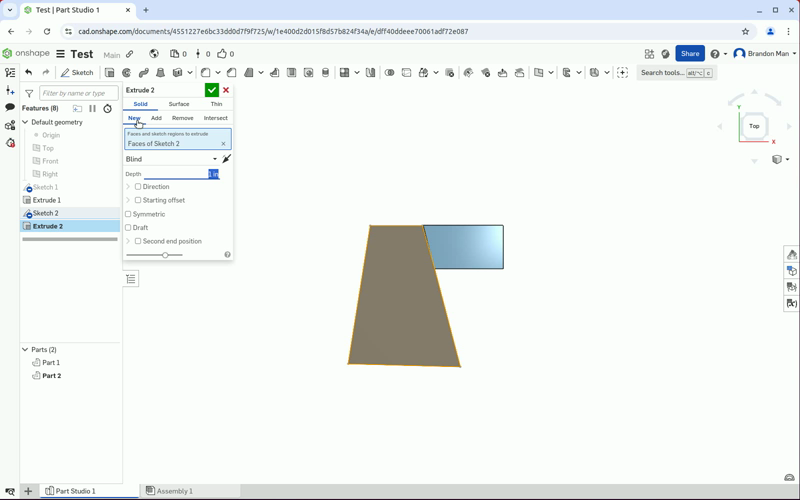
text(23.108)
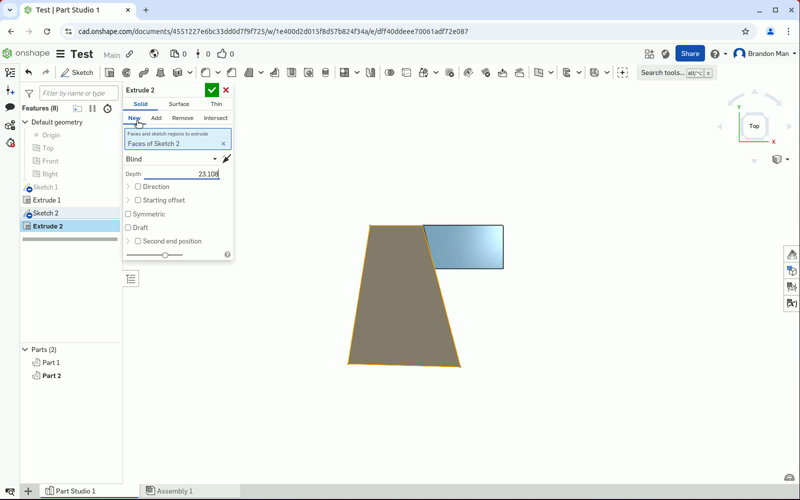
key(enter)
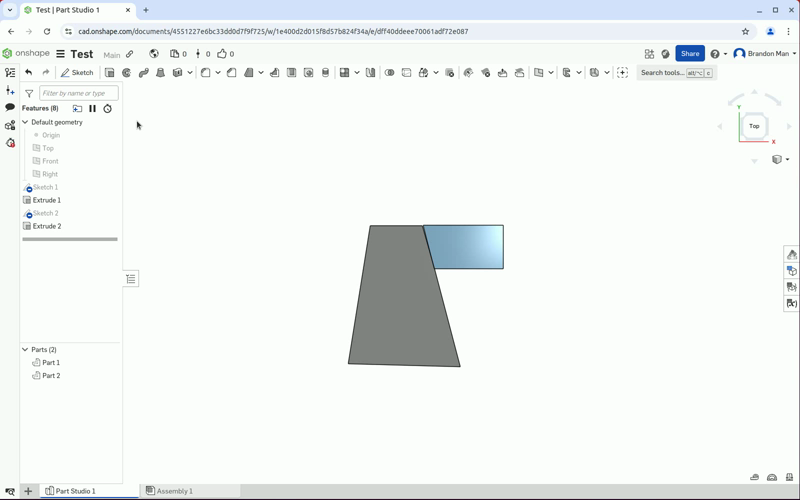
key(shift+h)
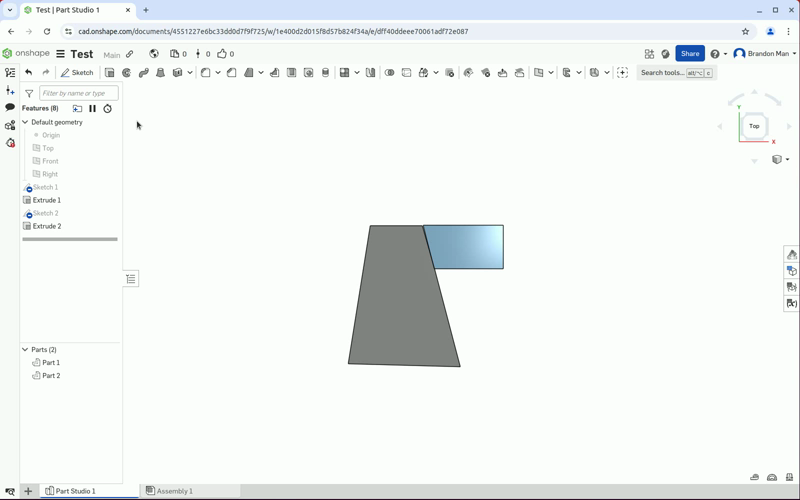
key(shift+h)
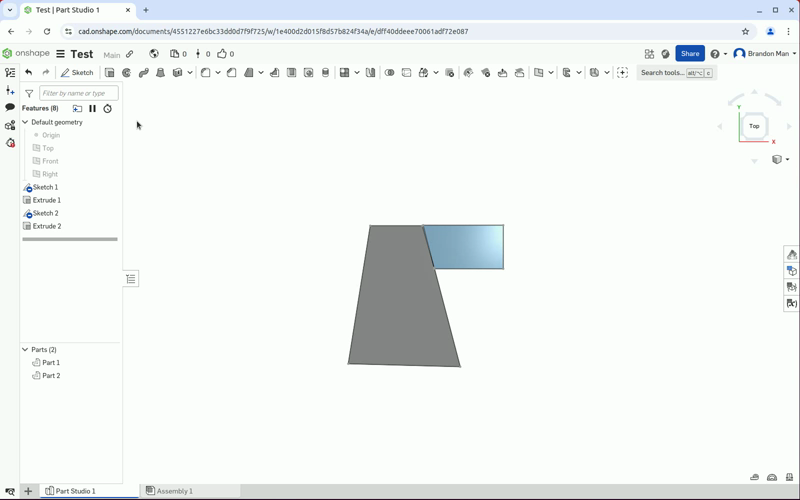
key(shift+7)
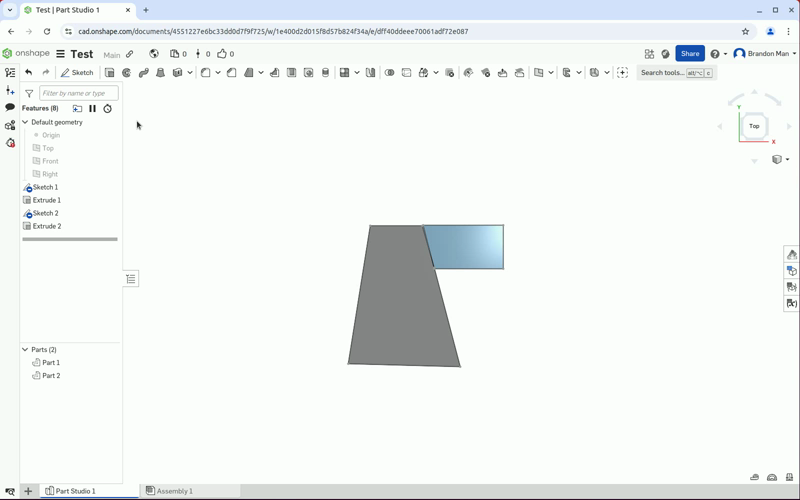
key(up, 3)
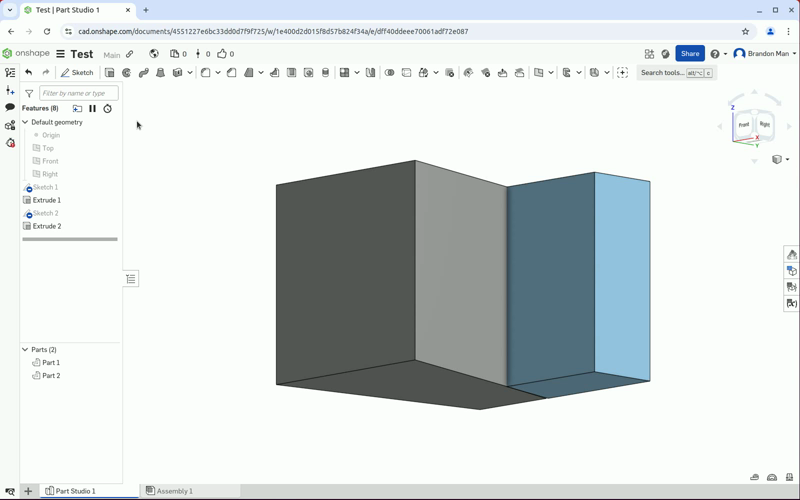
key(left, 3)
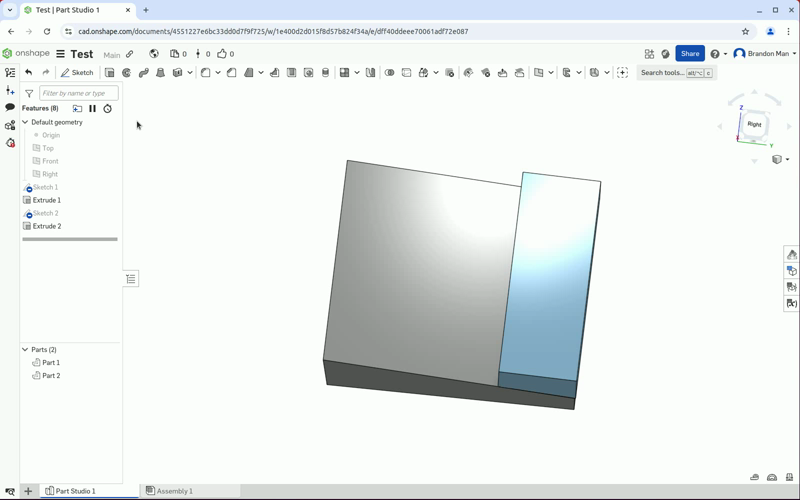
key(right, 3)
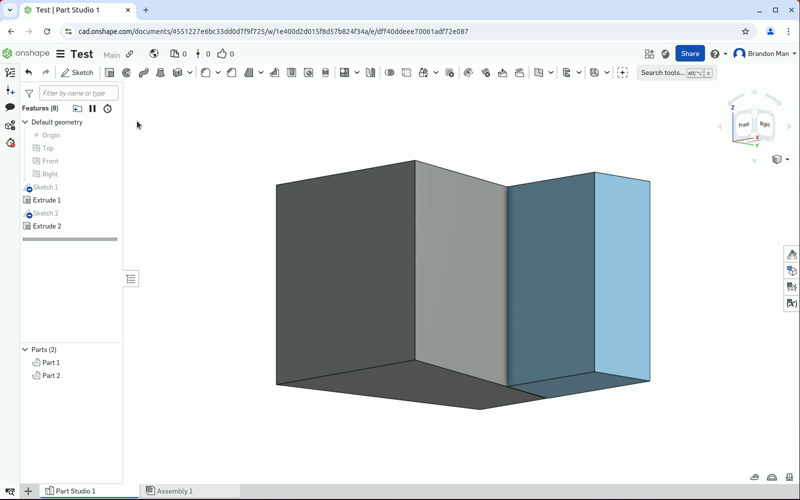
key(down, 3)
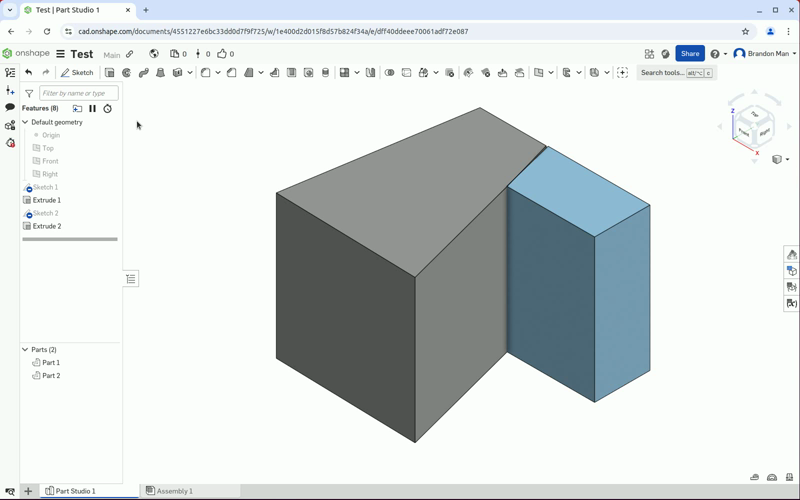
mouse_move(73, 189)
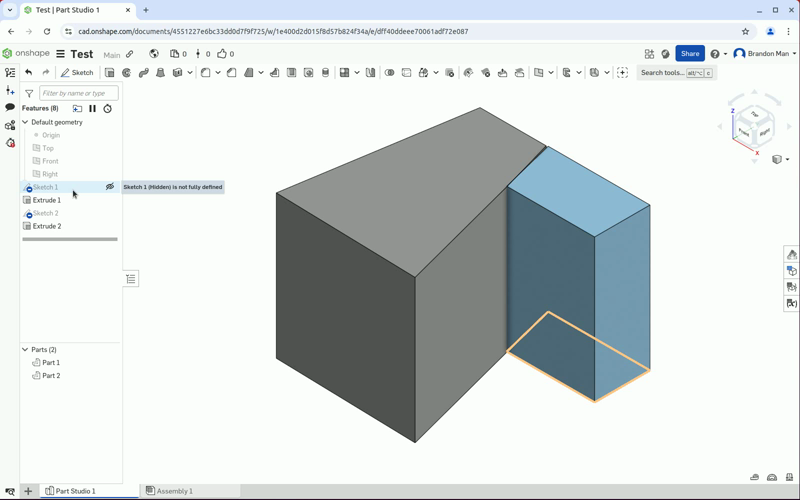
click(73, 189)